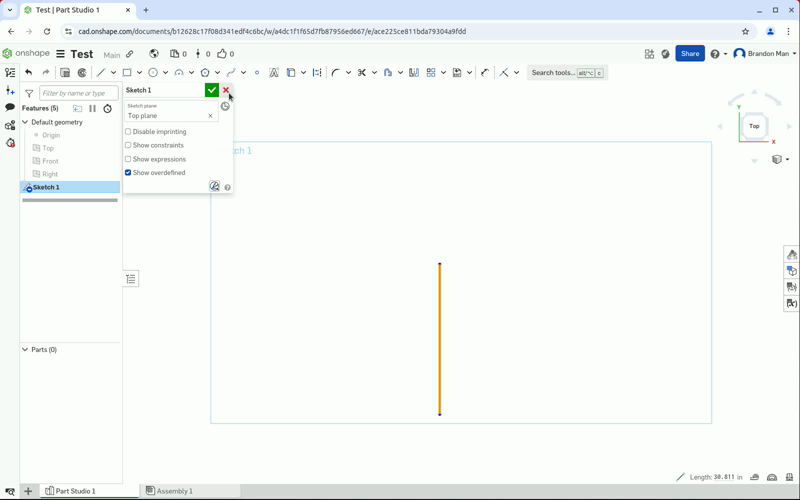
key(shift+h)
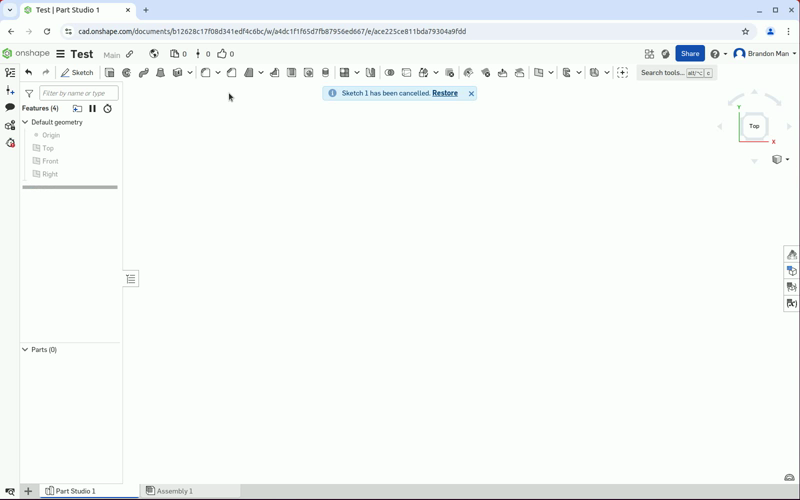
mouse_move(73, 352)
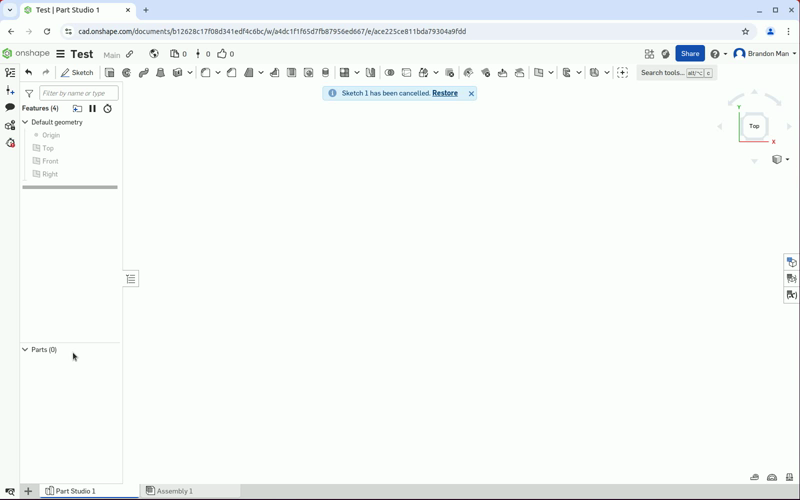
key(y)
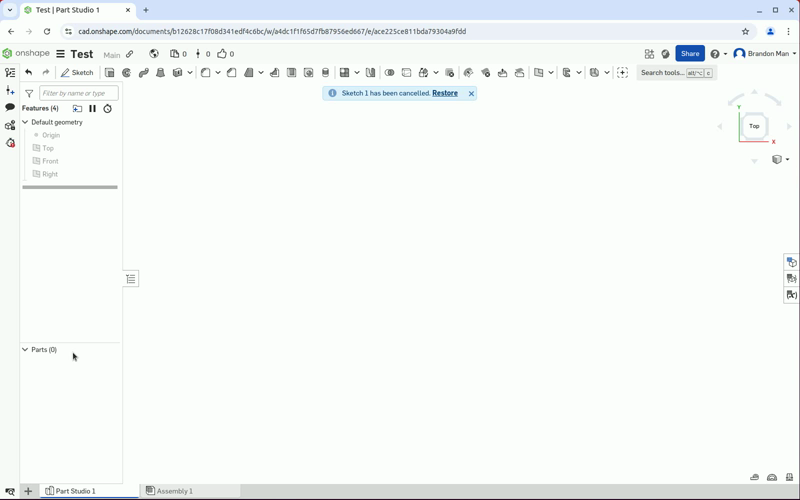
key(shift+p)
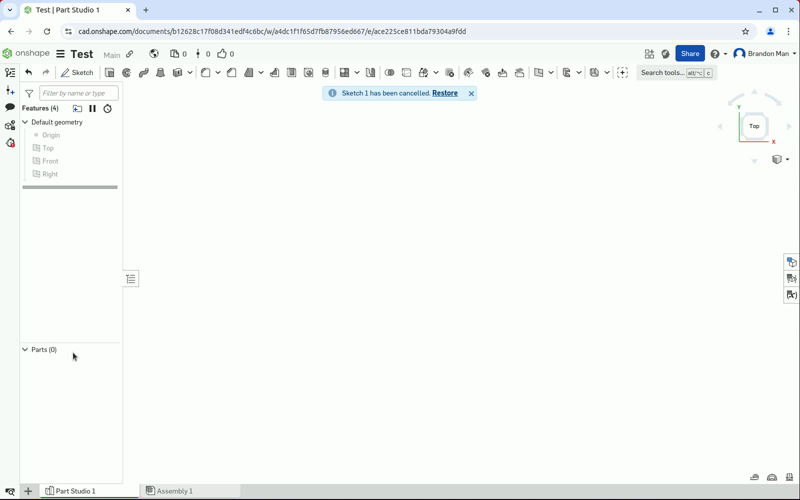
key(space)
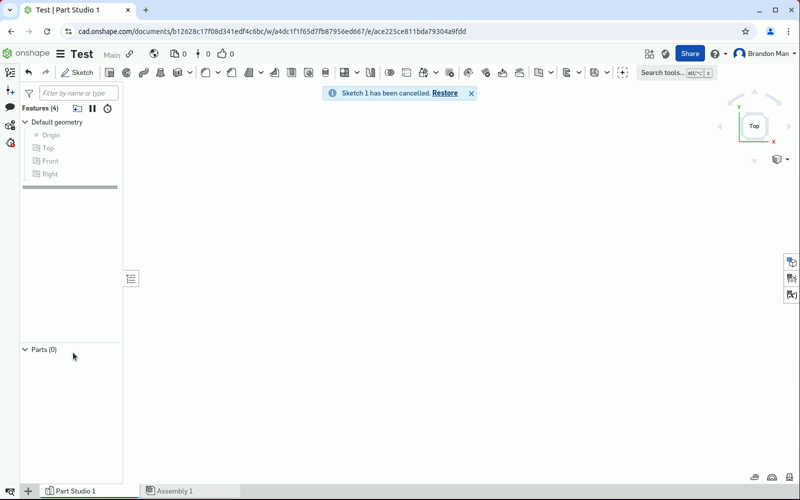
key_down(shift)
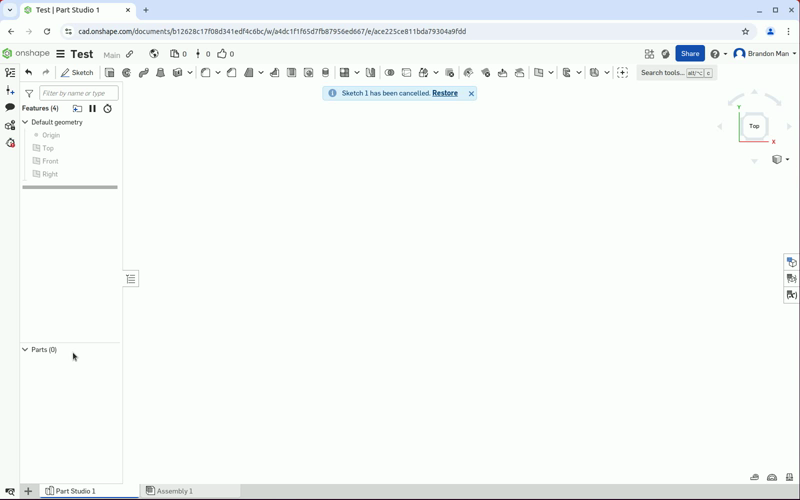
key(up)
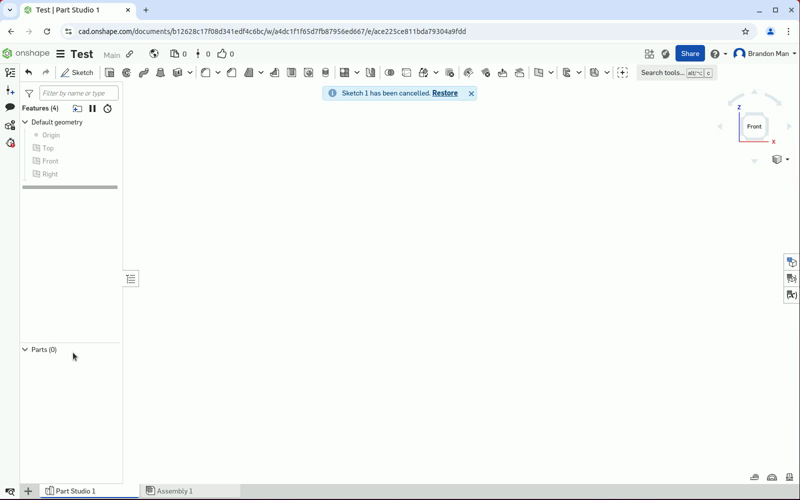
key_up(shift)
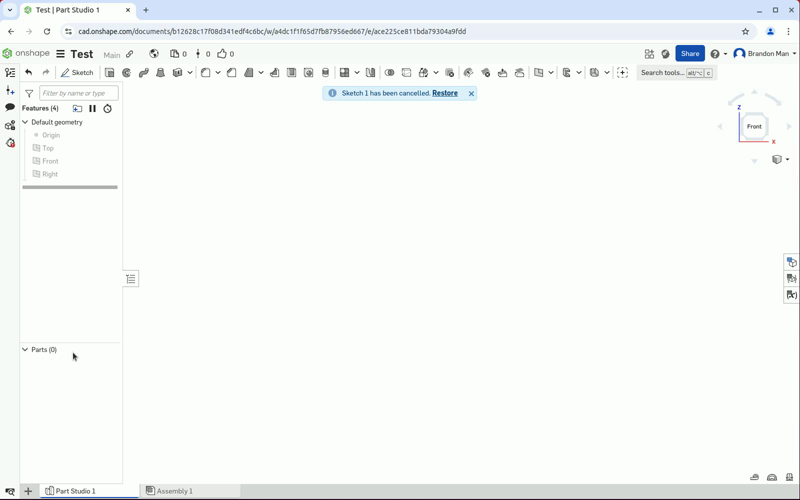
mouse_move(73, 352)
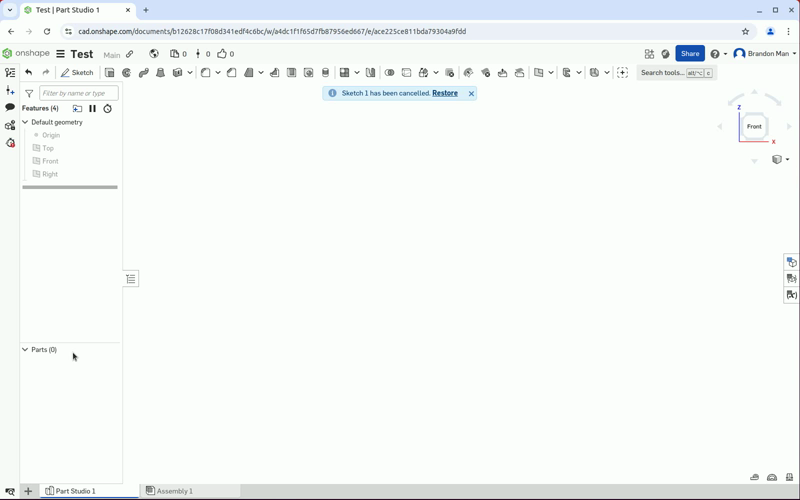
key(shift+y)
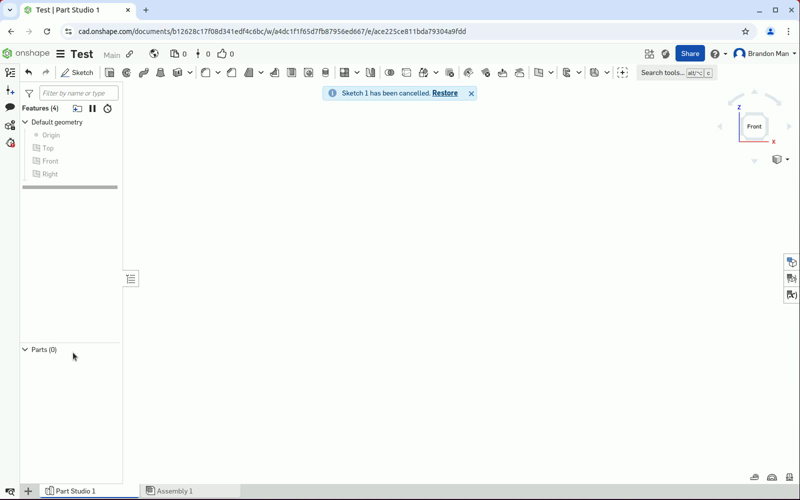
key(shift+s)
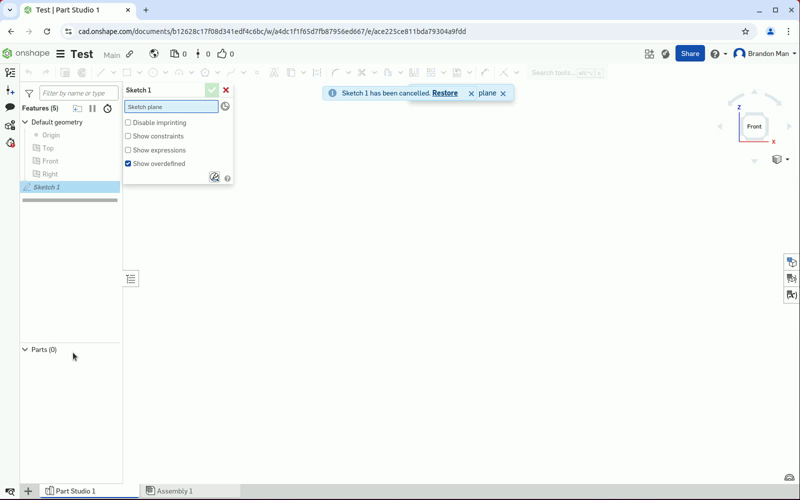
mouse_move(73, 163)
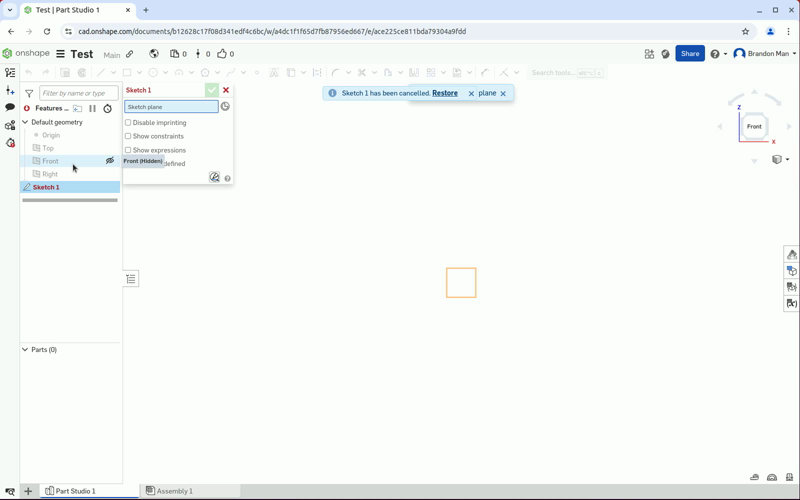
click(73, 163)
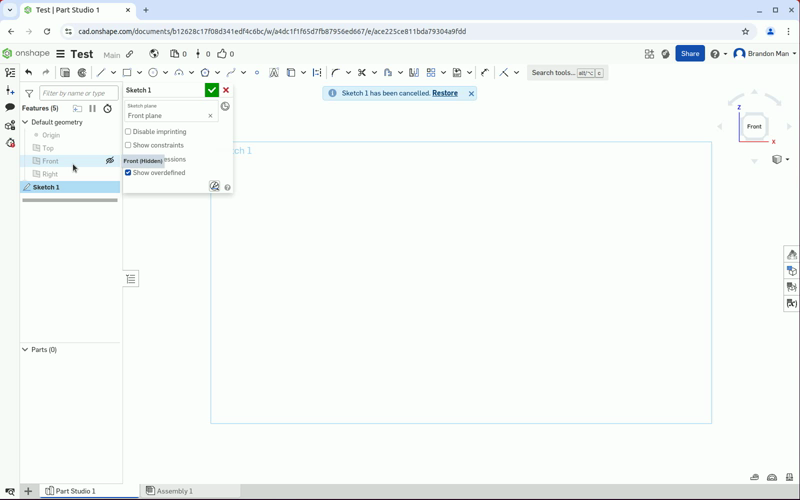
mouse_move(73, 352)
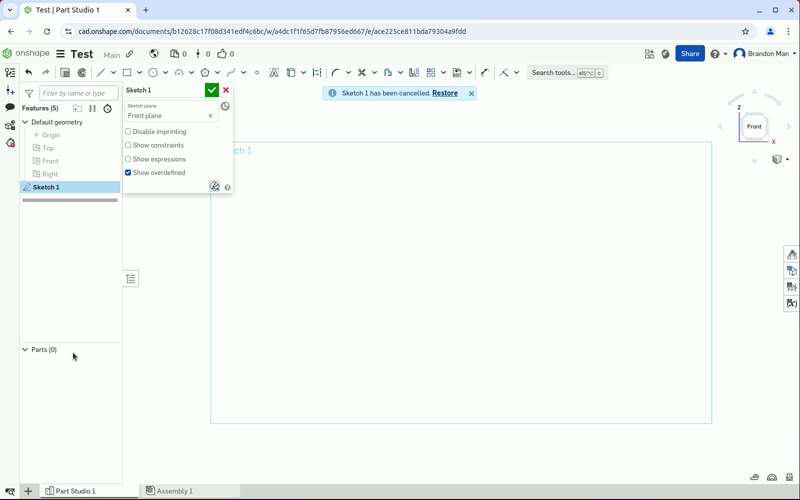
key(y)
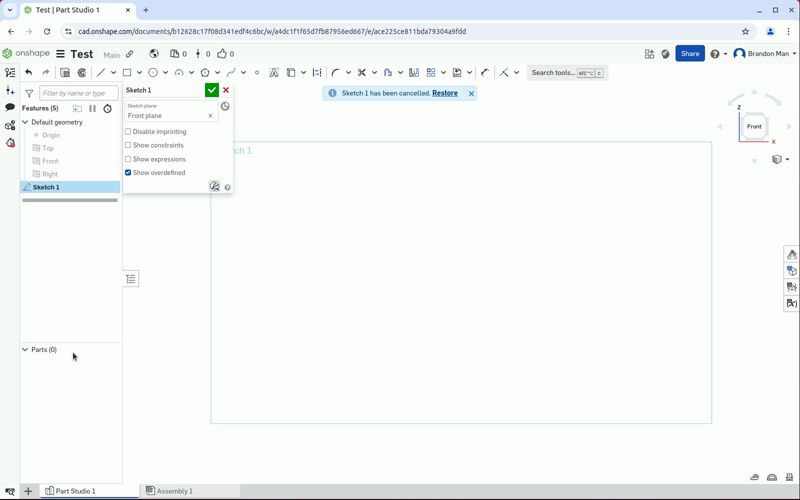
key(l)
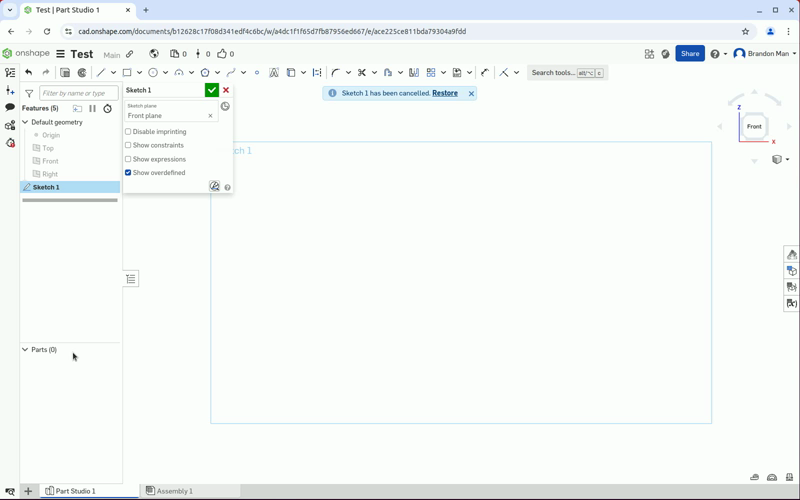
key_down(shift)
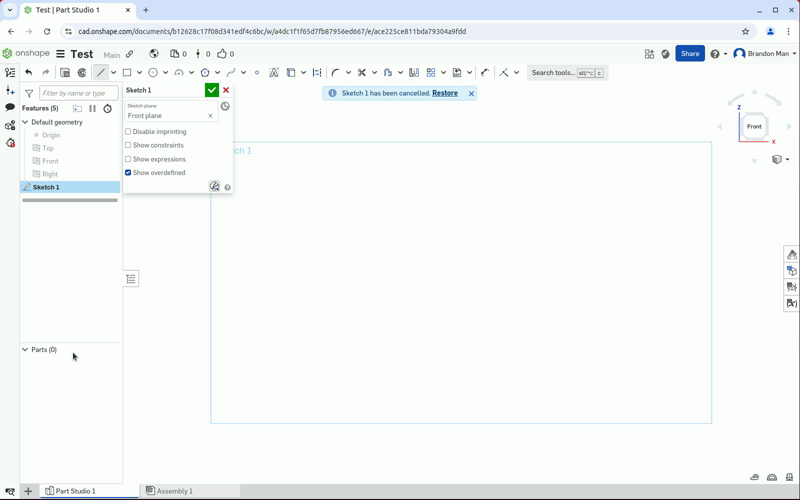
mouse_move(348, 282)
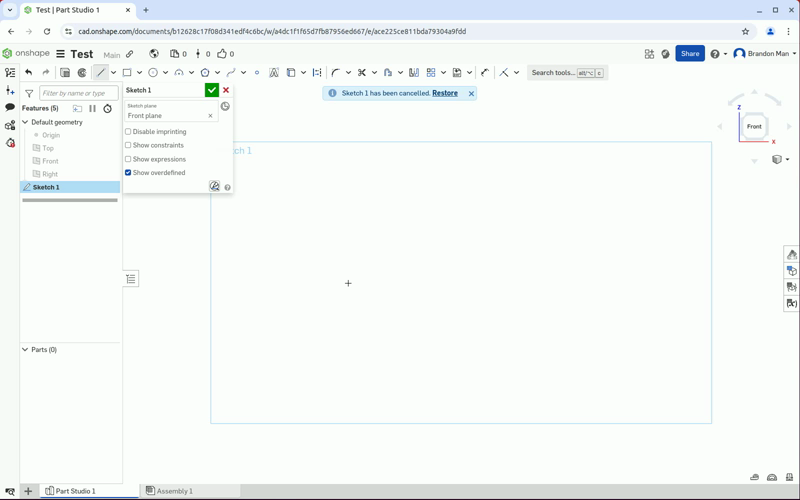
click(348, 282)
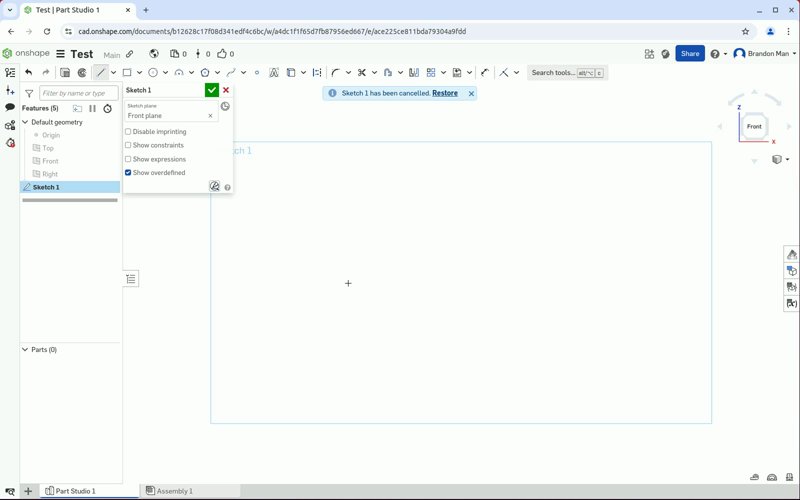
key_up(shift)
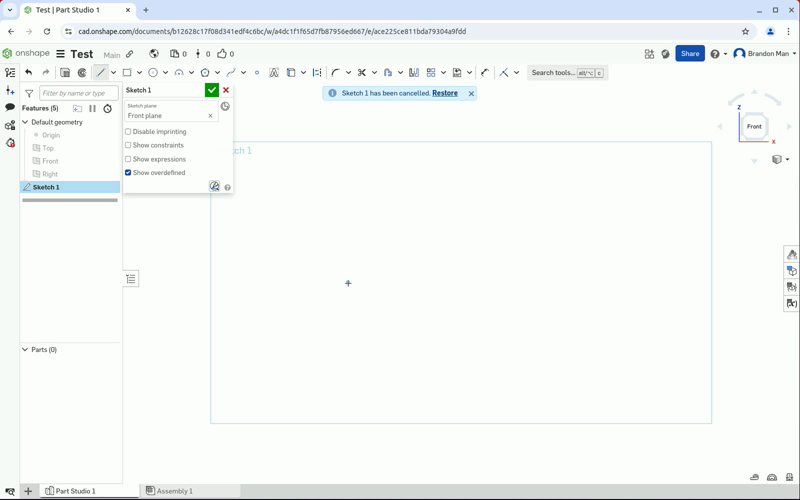
key_down(shift)
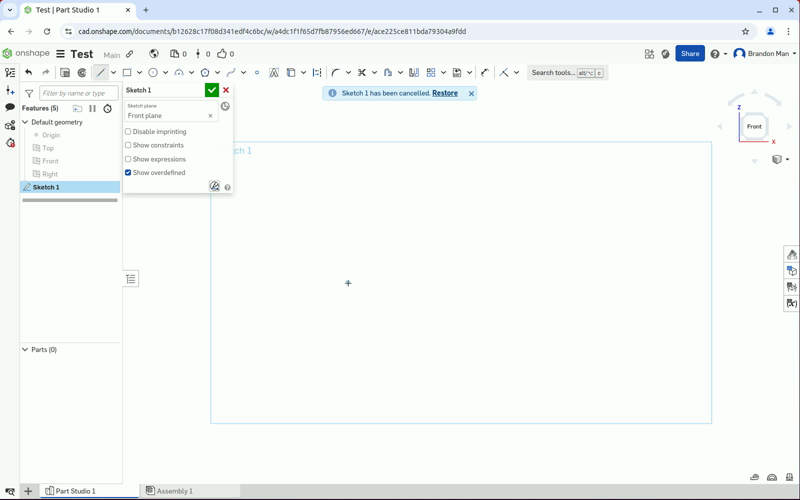
mouse_move(460, 282)
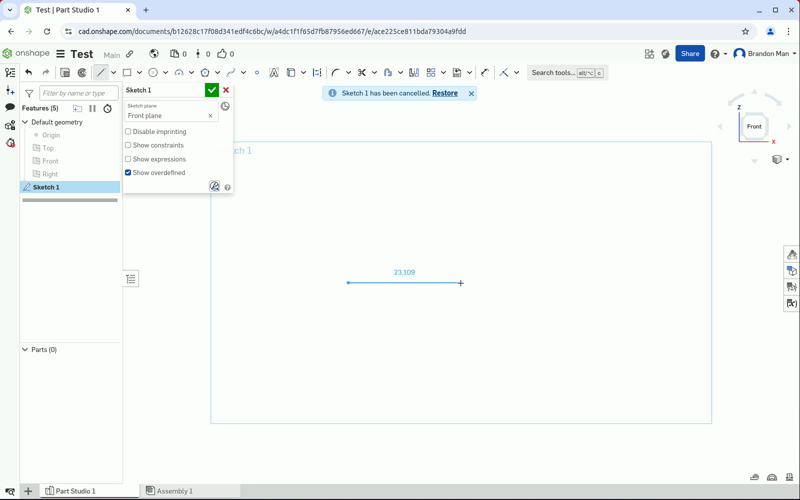
click(460, 282)
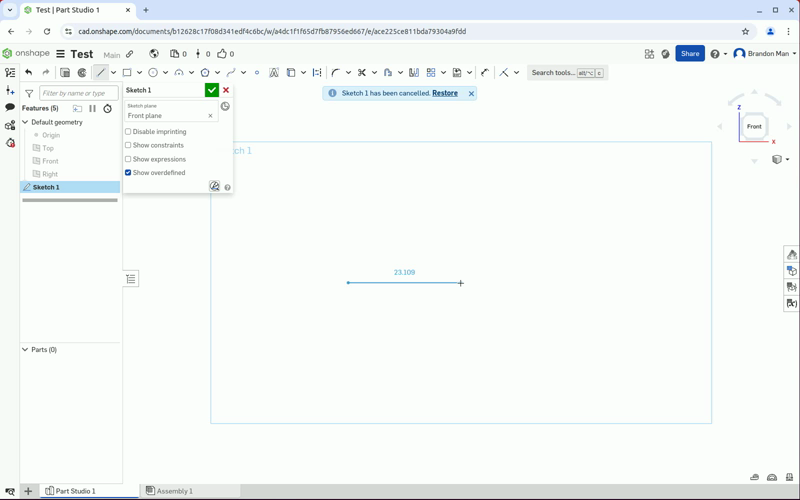
key_up(shift)
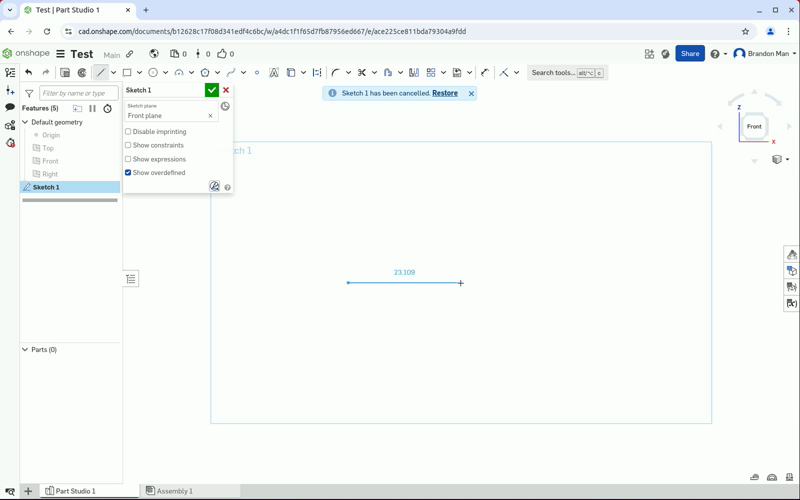
key_down(shift)
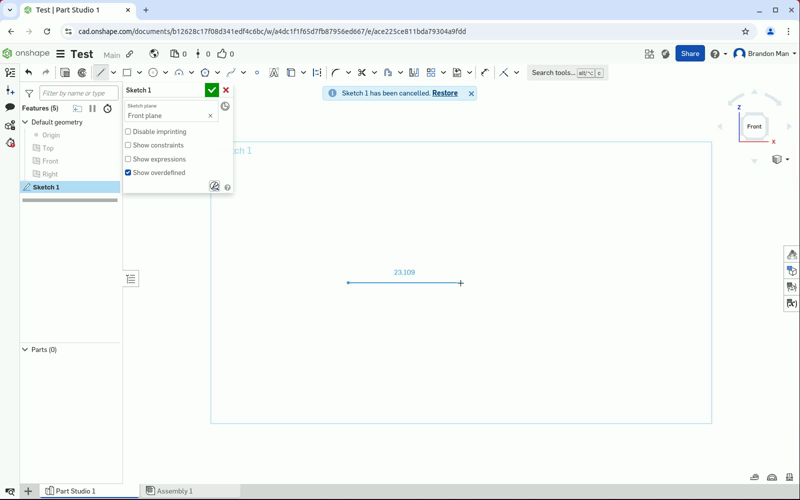
mouse_move(460, 170)
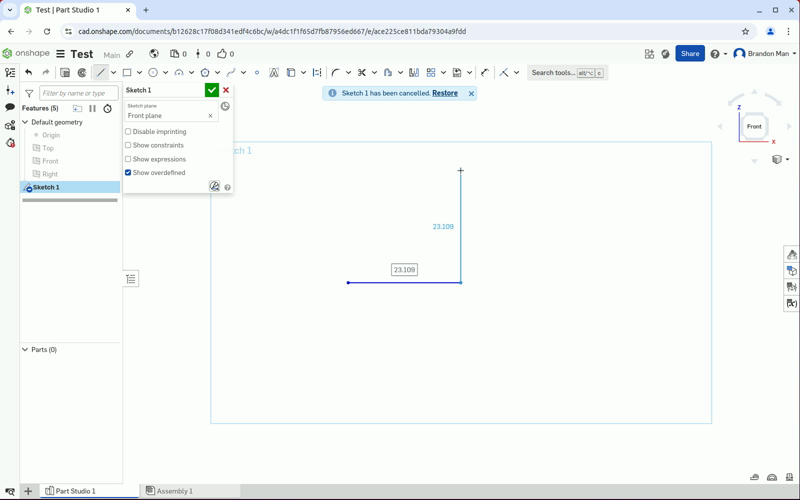
click(460, 170)
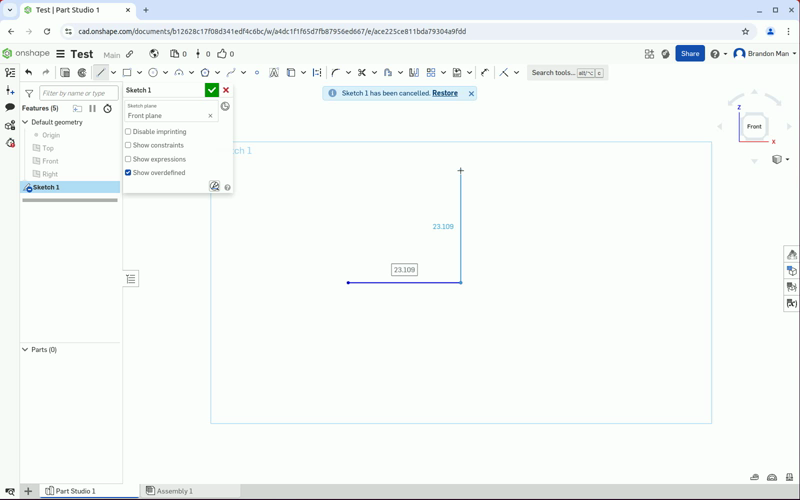
key_up(shift)
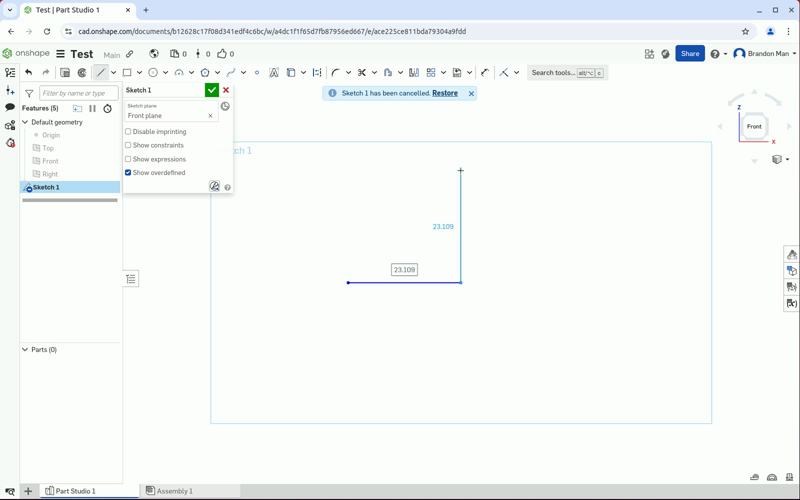
key_down(shift)
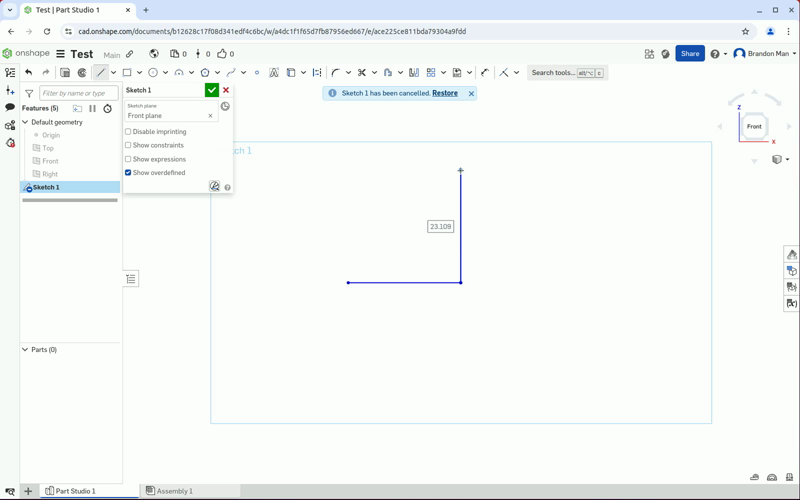
mouse_move(348, 170)
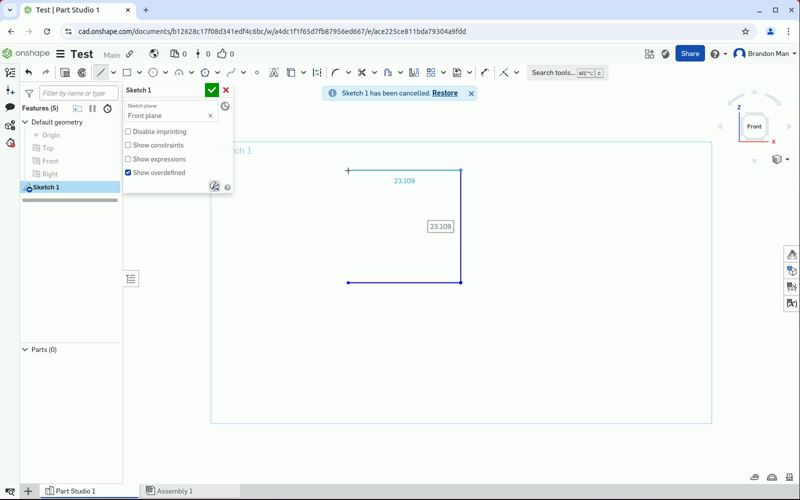
click(348, 170)
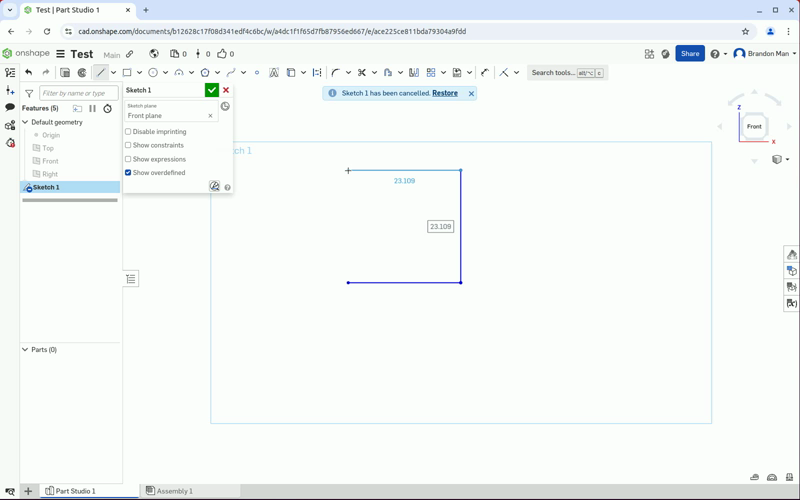
key_up(shift)
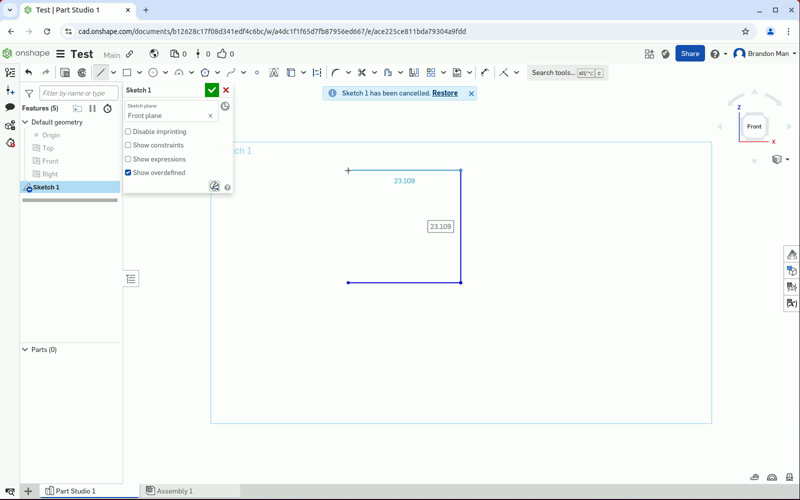
key_down(shift)
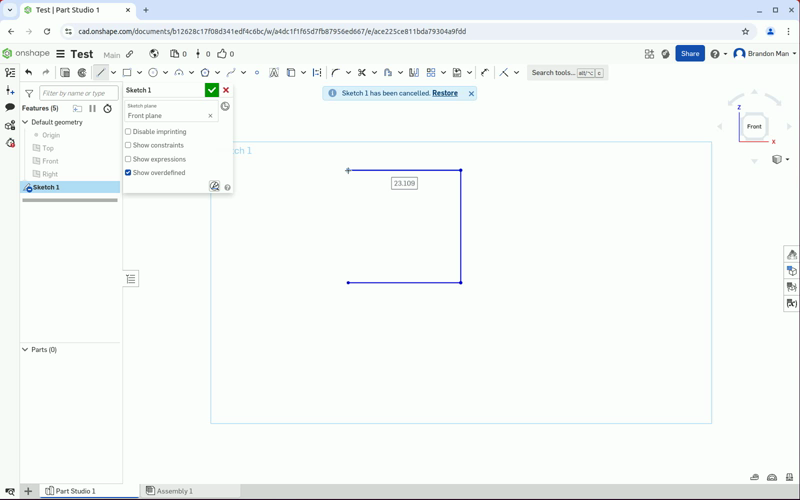
mouse_move(348, 282)
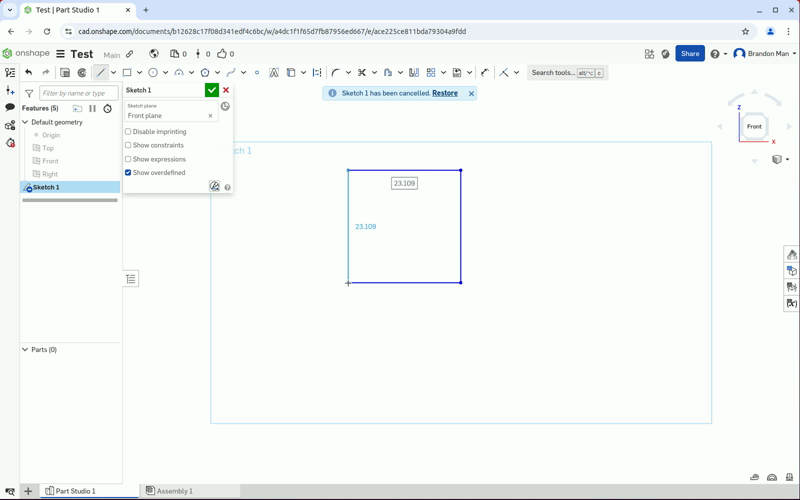
key_up(shift)
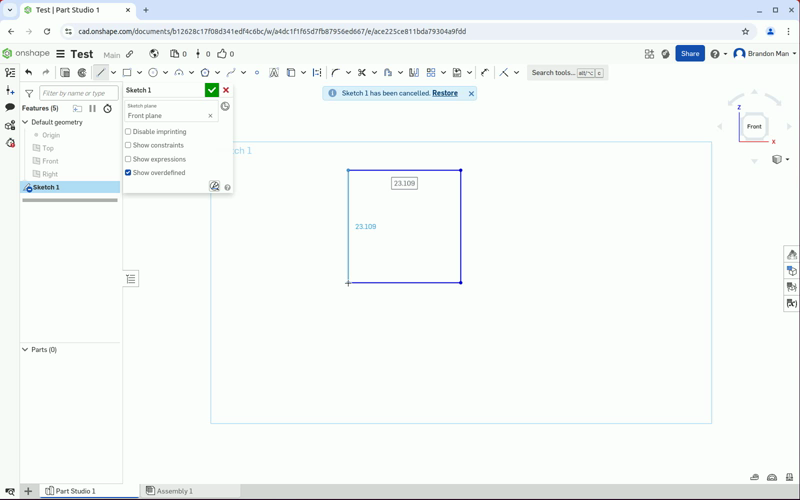
click(348, 282)
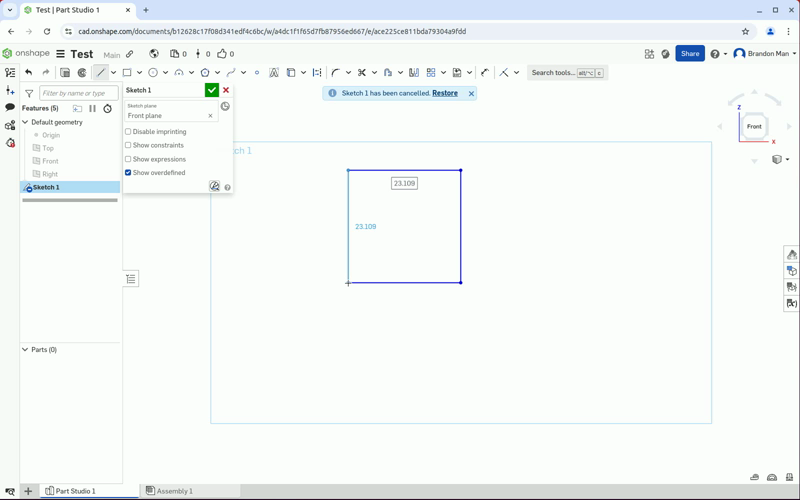
key(esc)
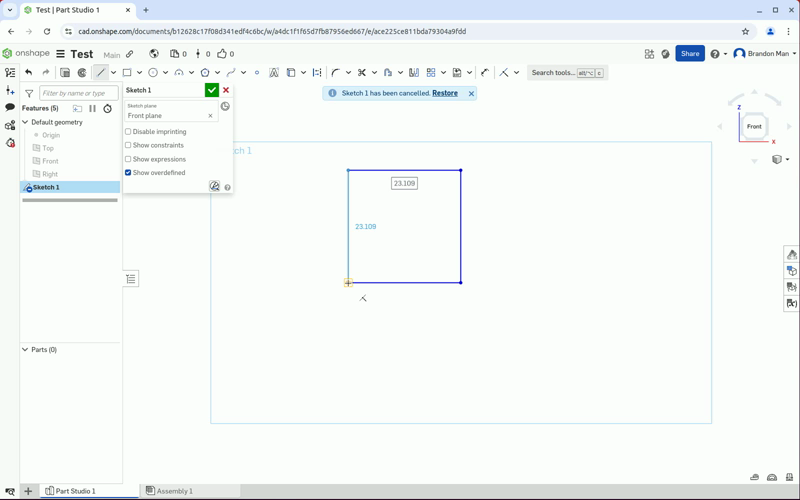
mouse_move(363, 203)
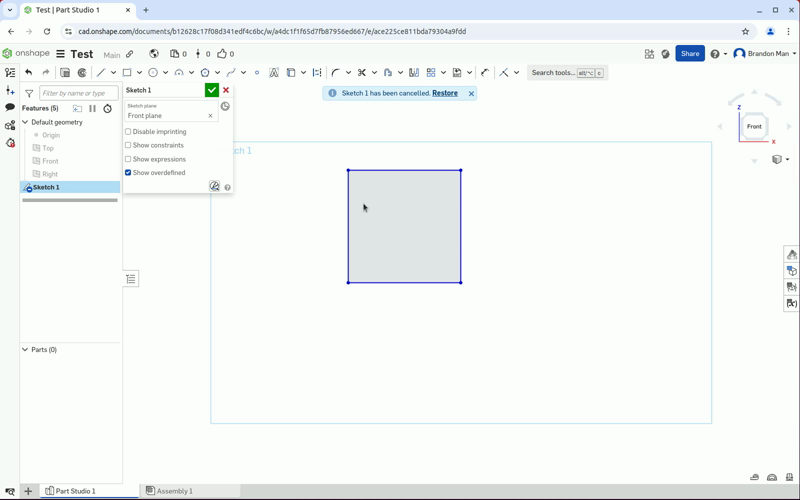
click(363, 203)
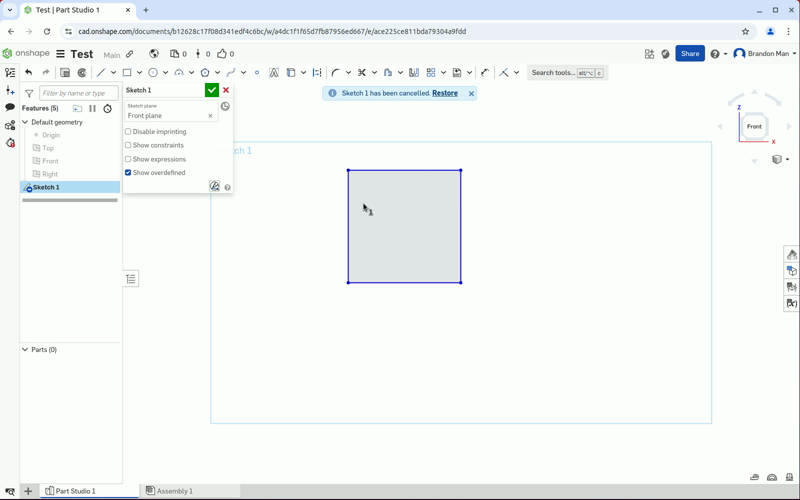
mouse_move(73, 352)
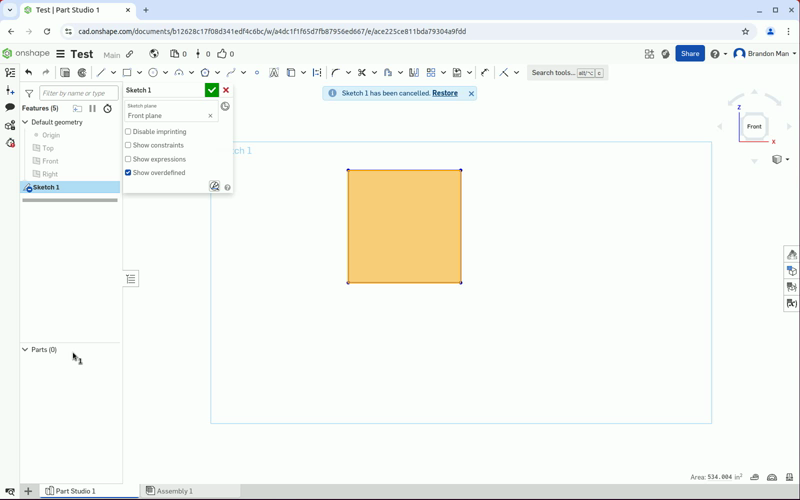
key(shift+y)
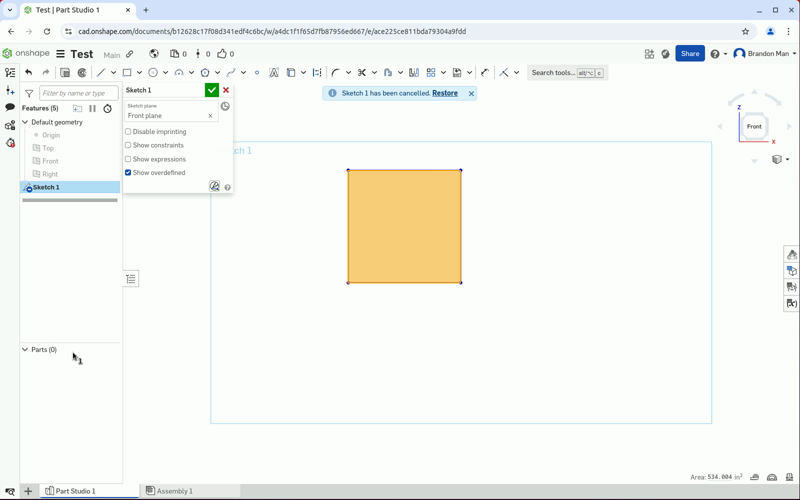
key(shift+e)
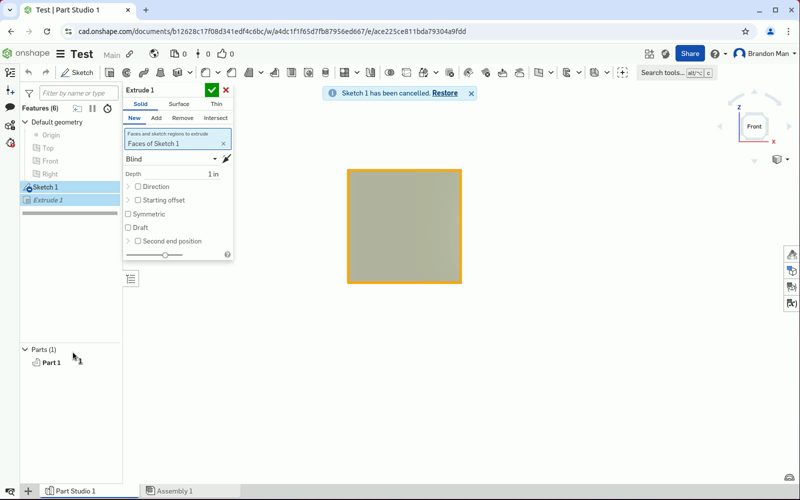
mouse_move(143, 106)
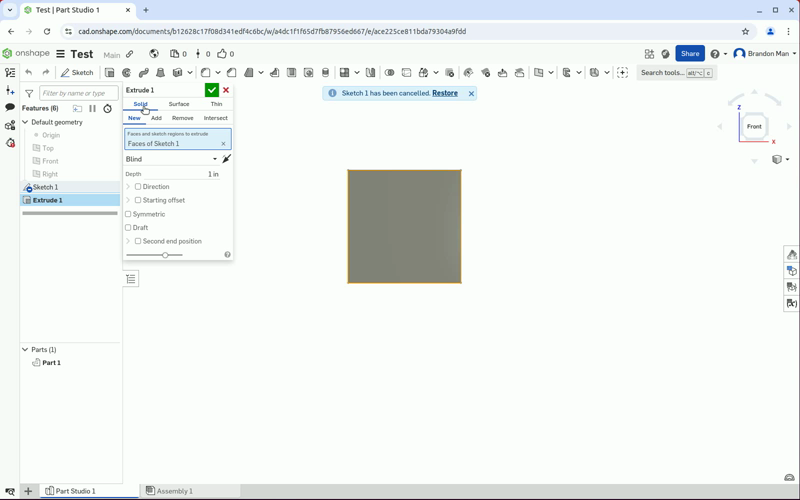
click(143, 106)
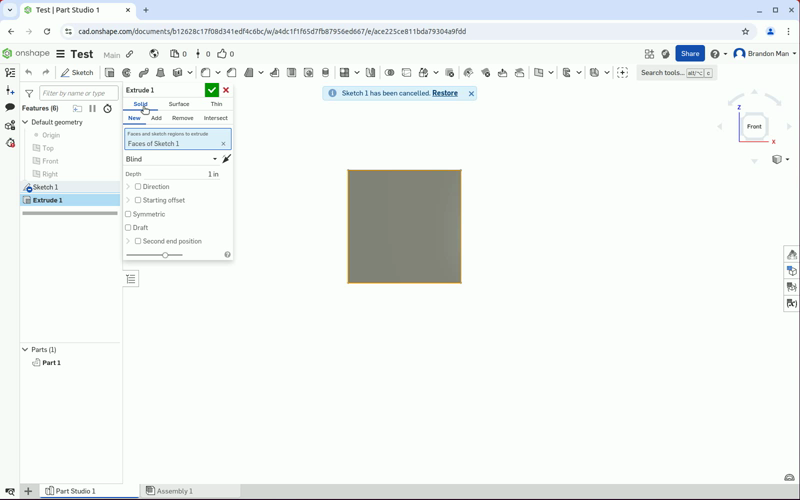
mouse_move(137, 120)
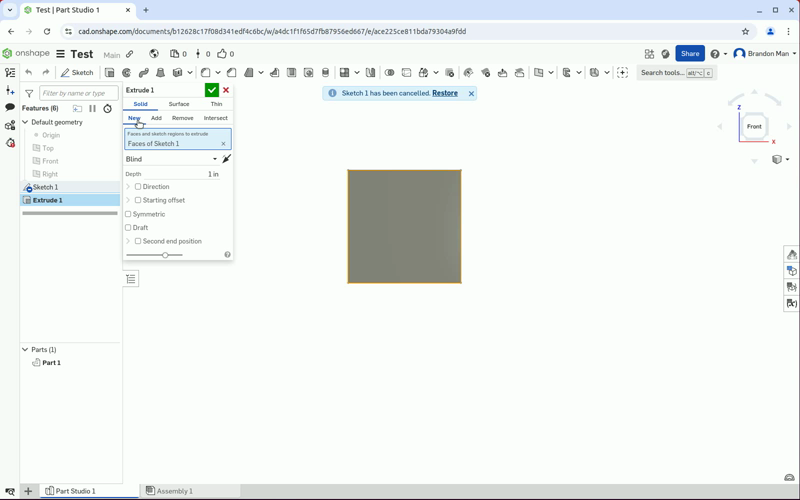
click(137, 120)
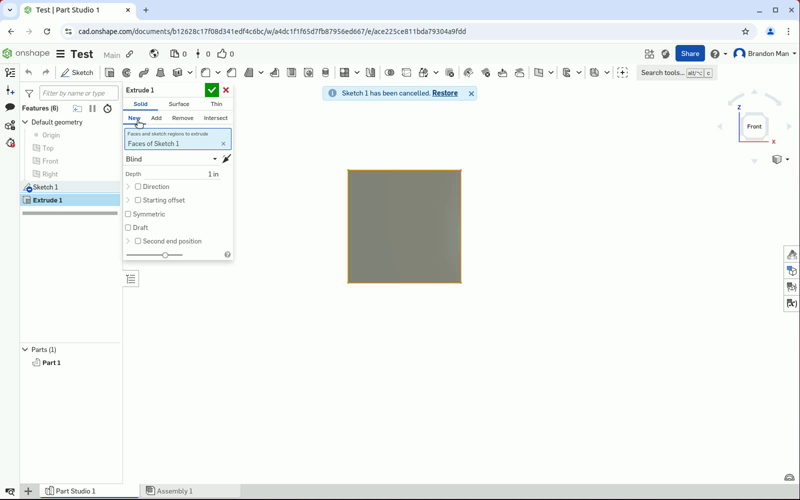
key(tab, 4)
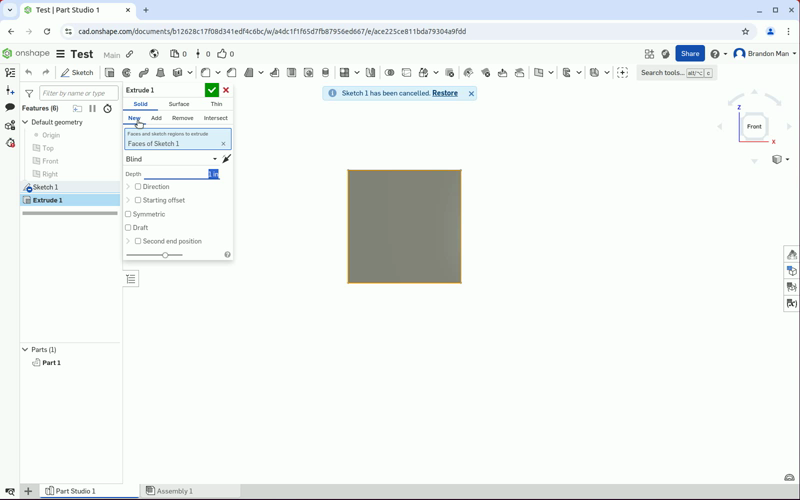
text(11.554)
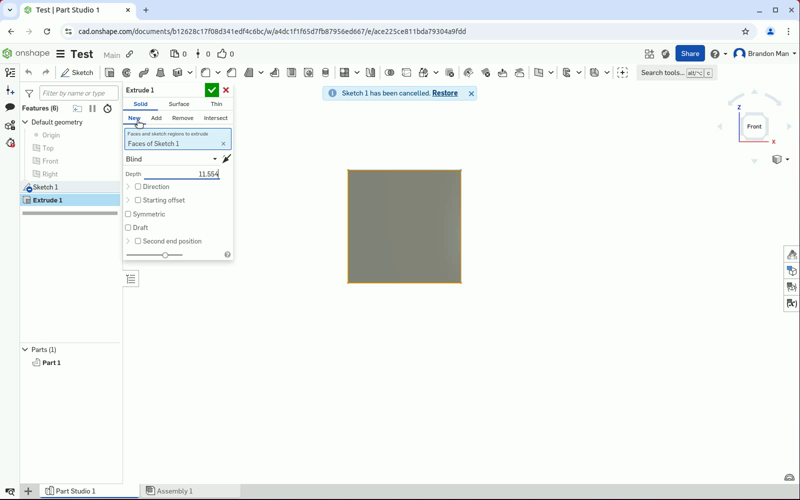
key(enter)
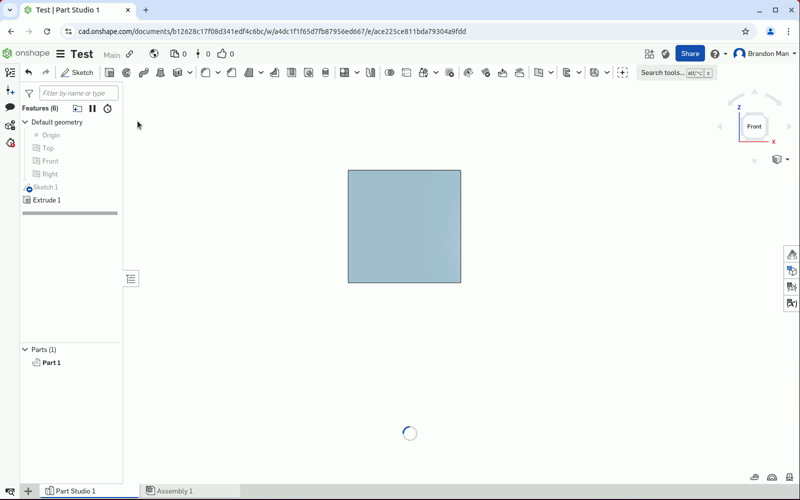
key(shift+h)
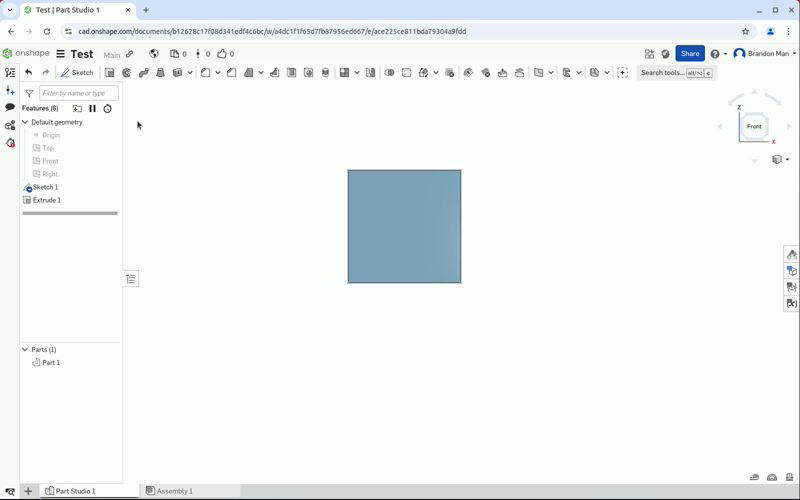
key(shift+h)
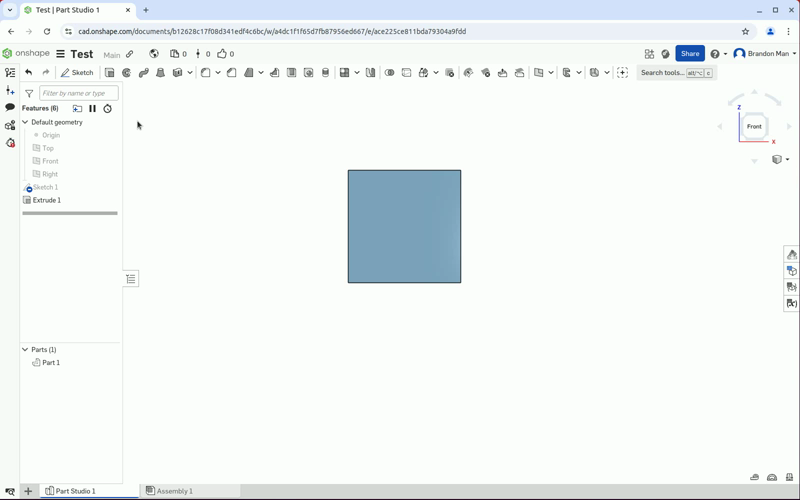
mouse_move(73, 189)
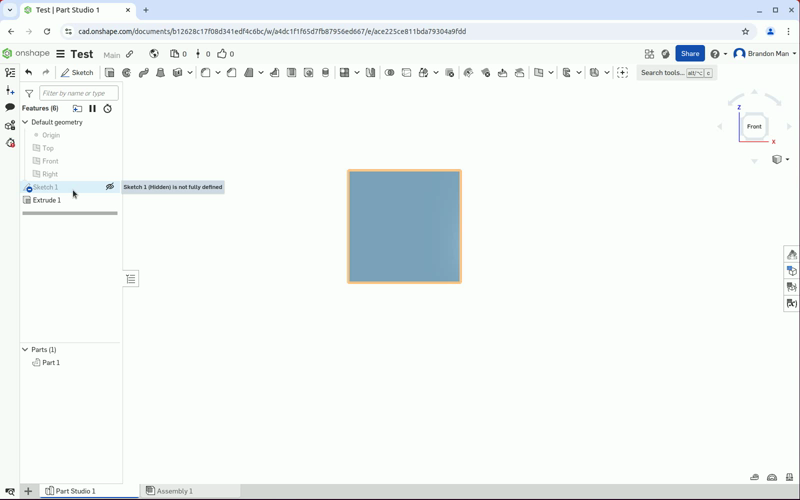
click(73, 189)
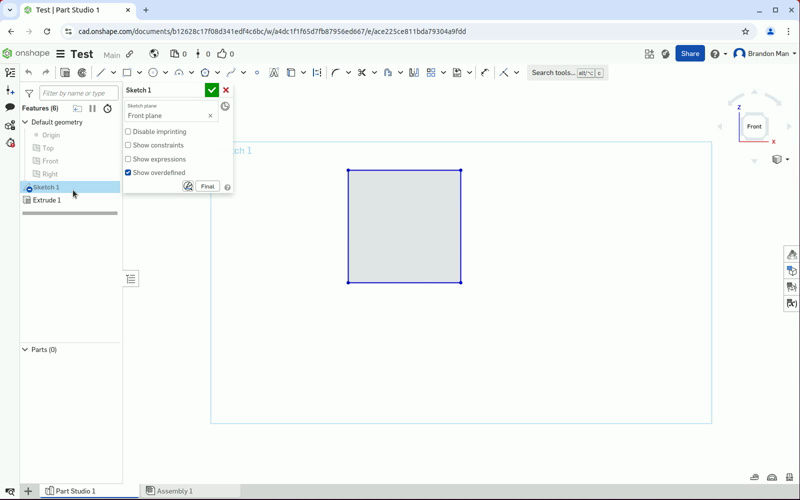
mouse_move(229, 92)
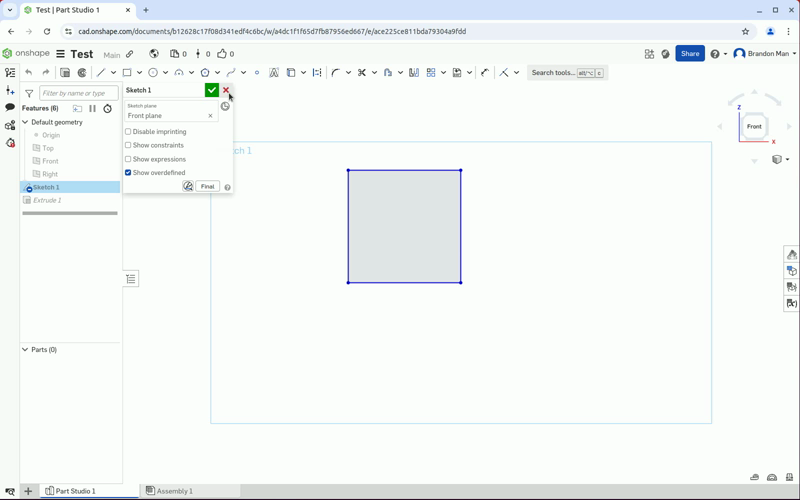
click(229, 92)
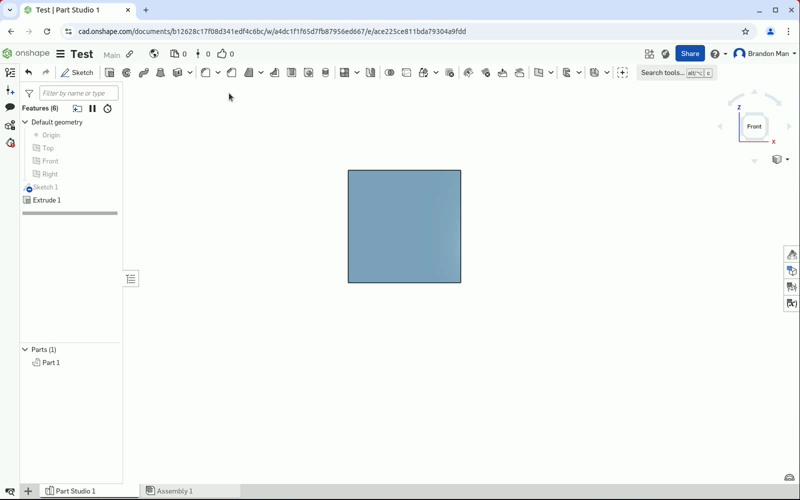
mouse_move(541, 75)
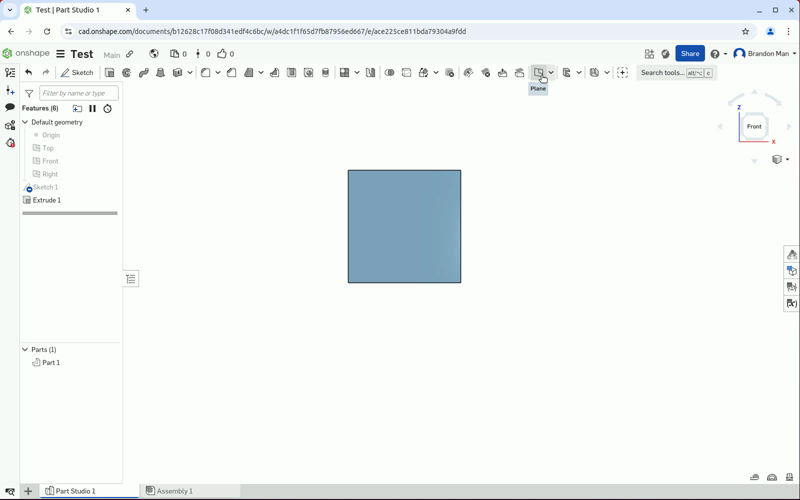
click(541, 75)
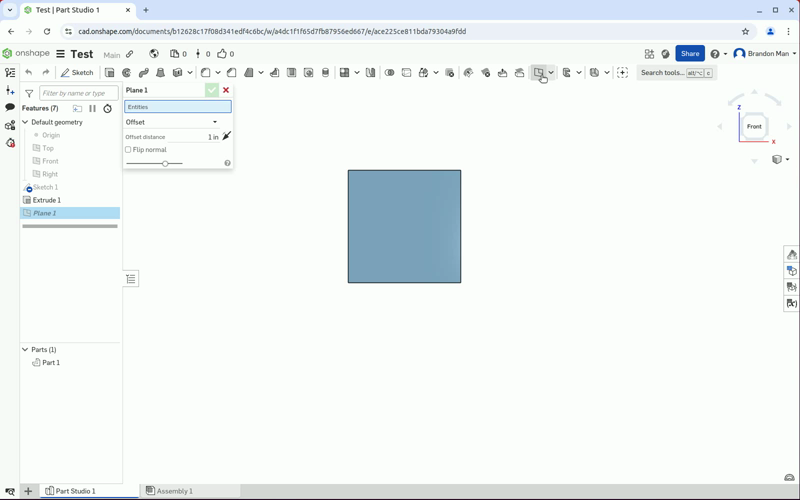
mouse_move(73, 163)
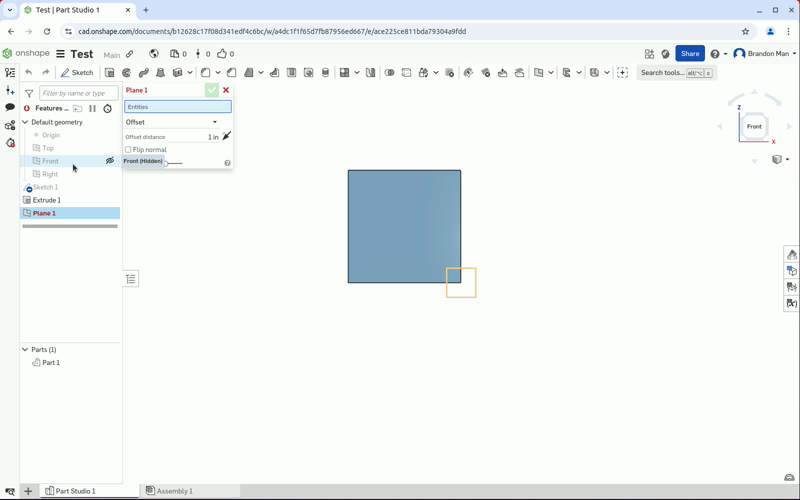
click(73, 163)
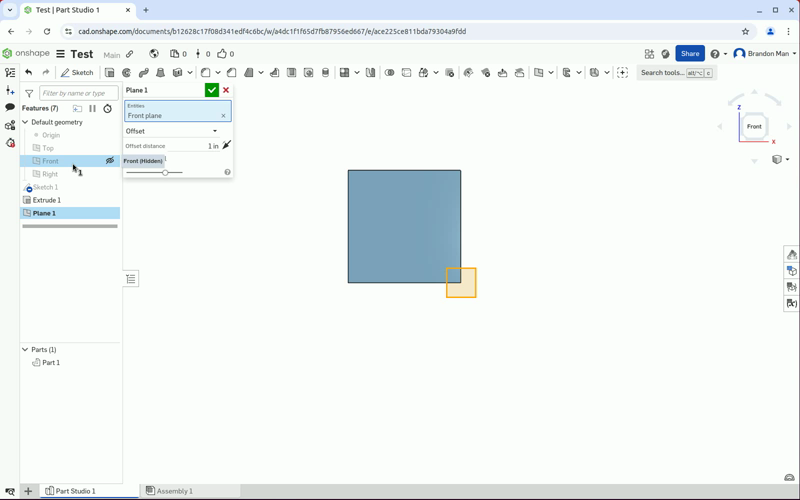
key(tab, 2)
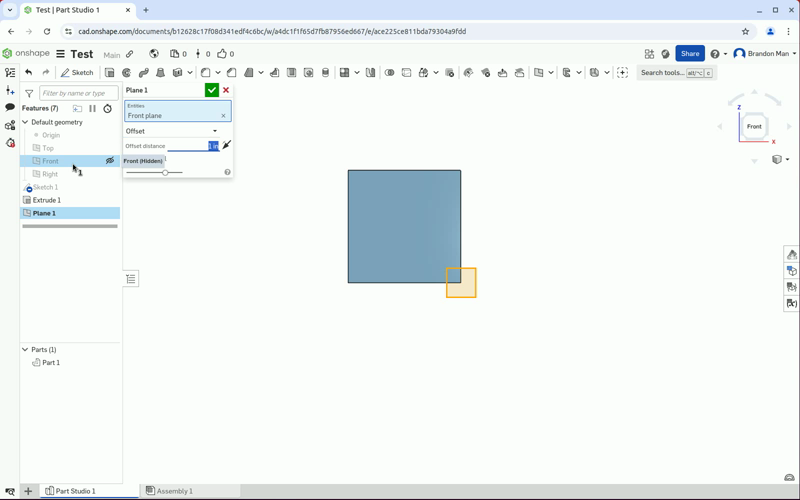
text(11.554)
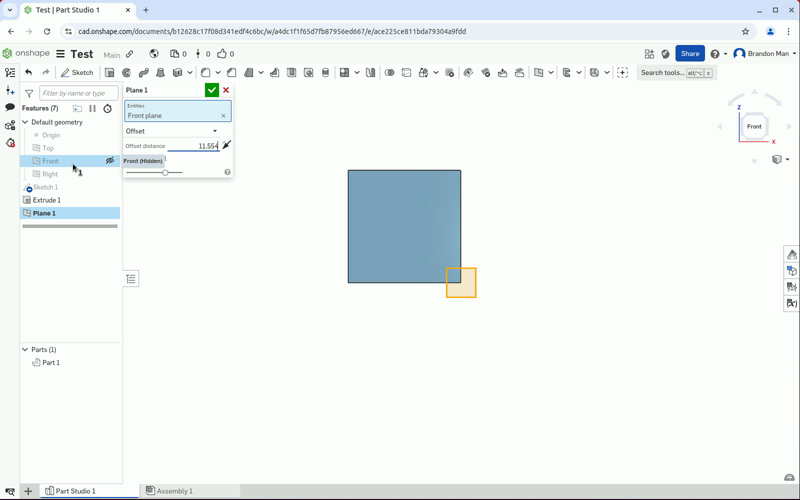
key(enter, 2)
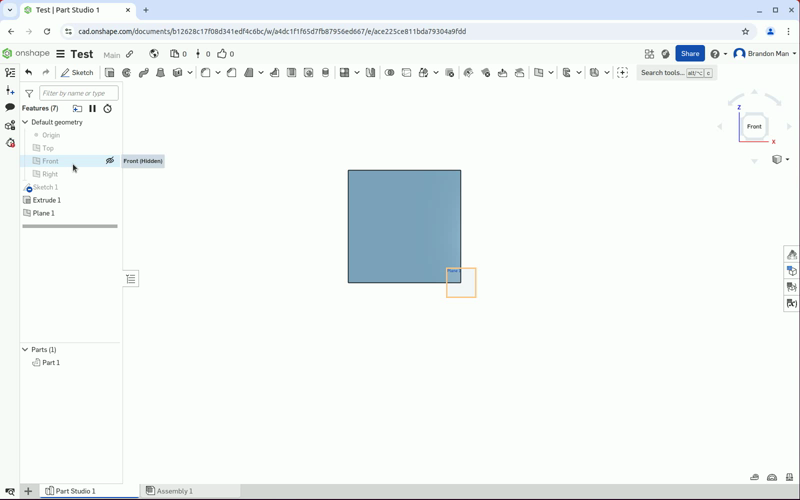
key(shift+s)
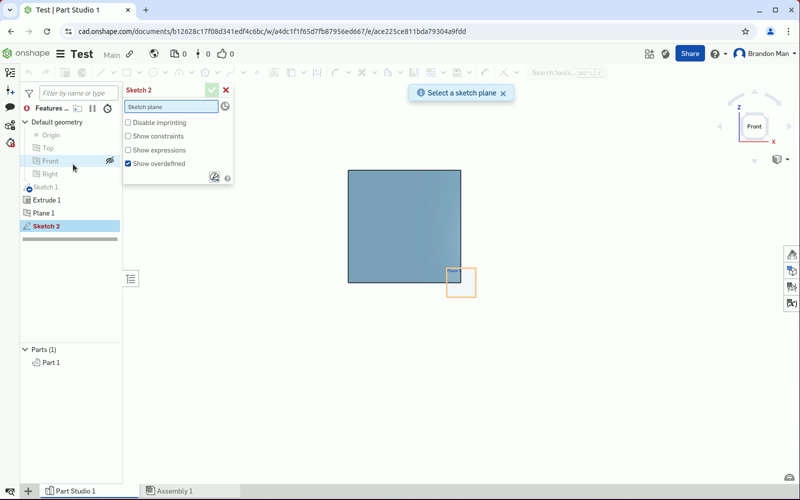
mouse_move(73, 215)
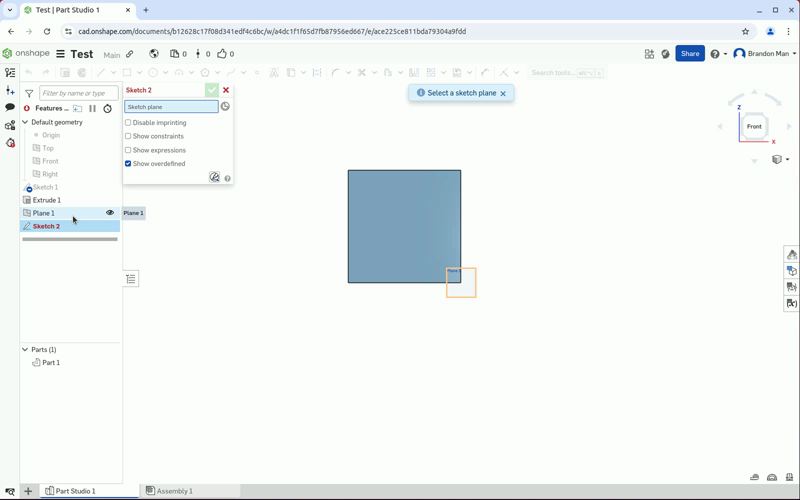
click(73, 215)
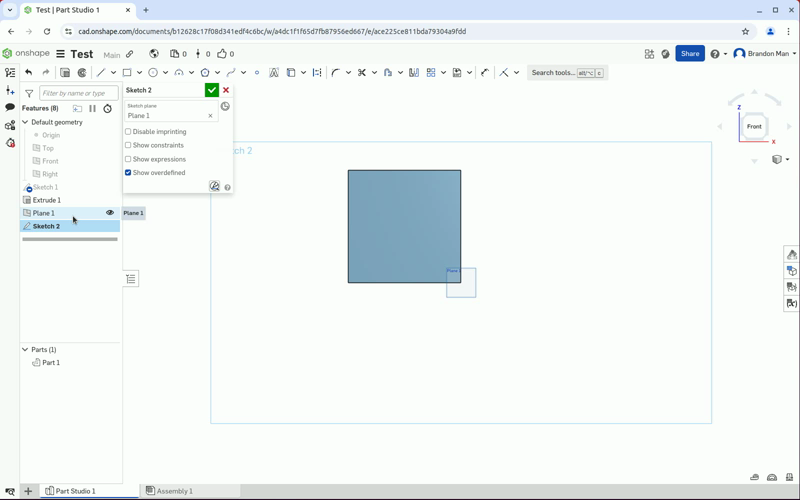
mouse_move(73, 352)
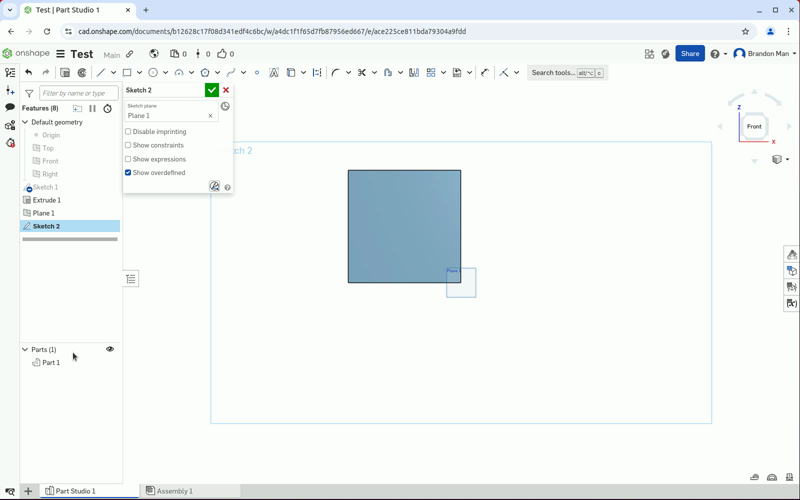
key(y)
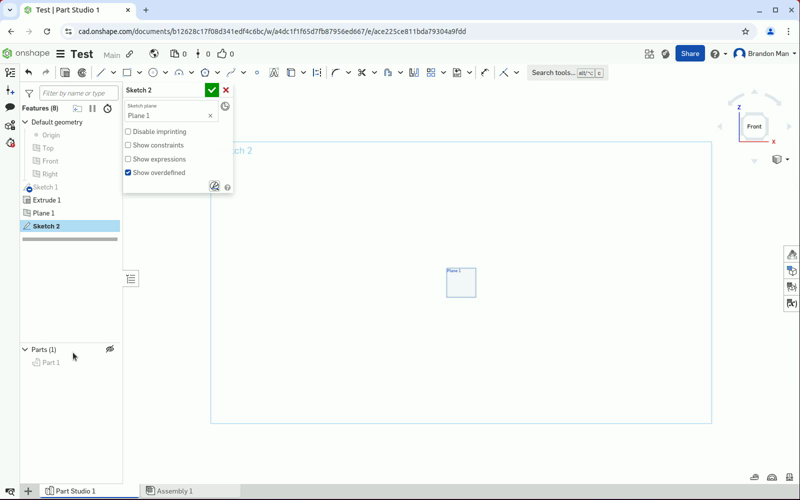
key(l)
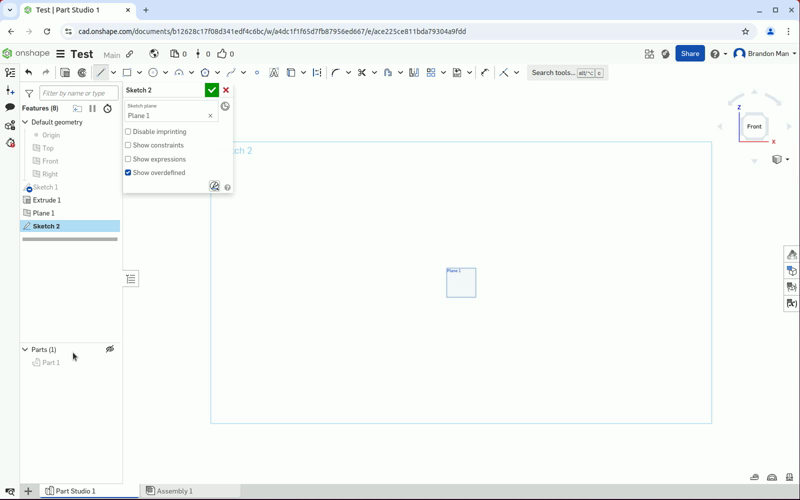
key_down(shift)
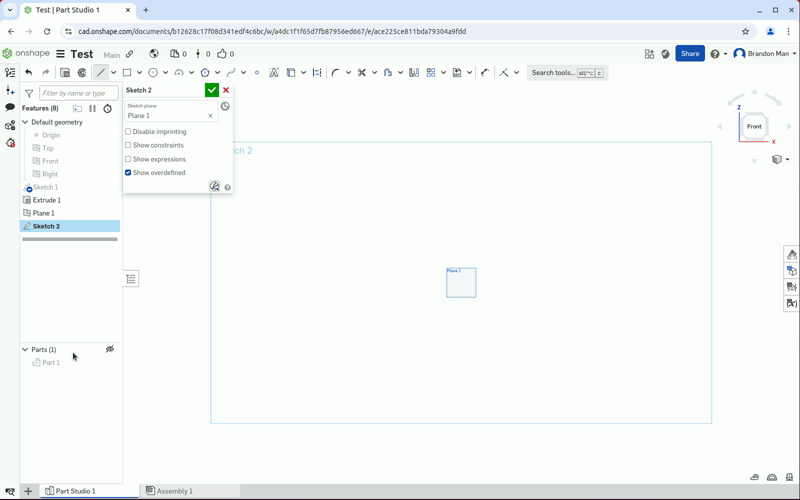
mouse_move(348, 282)
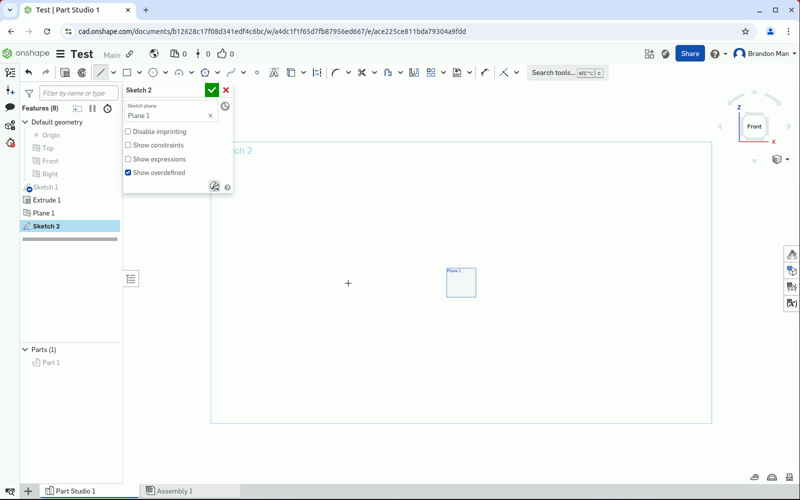
click(348, 282)
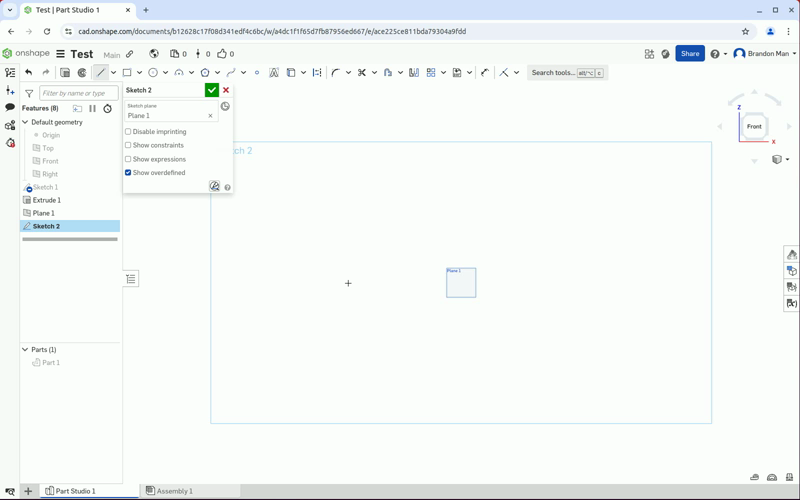
key_up(shift)
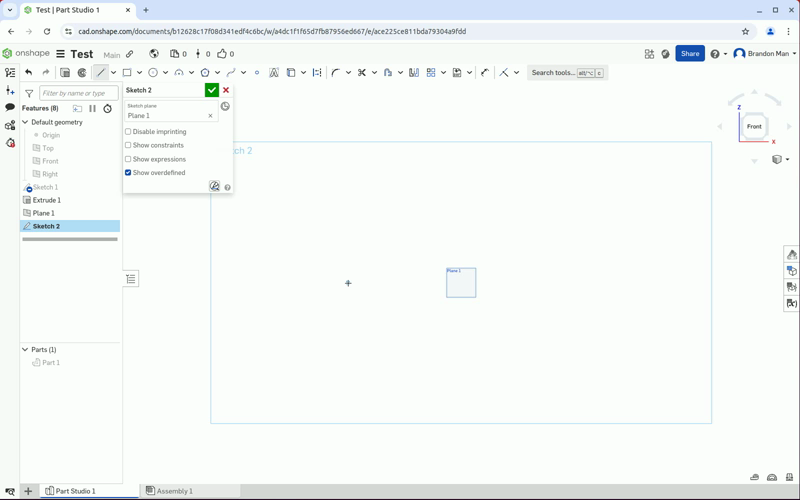
key_down(shift)
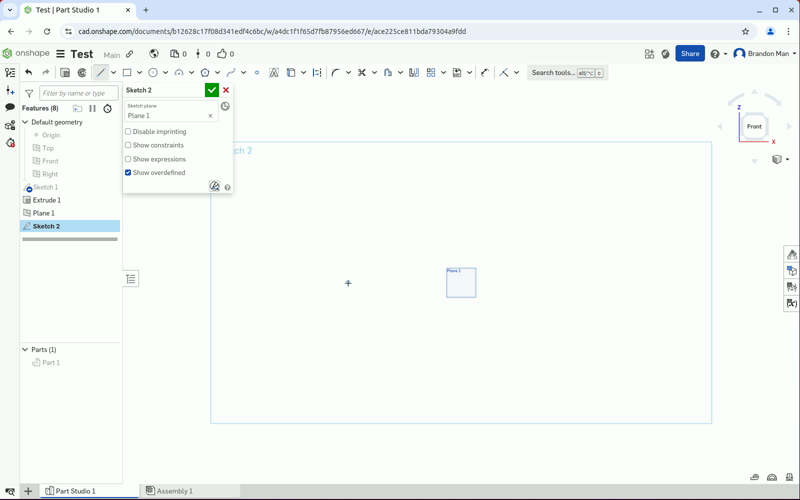
mouse_move(378, 282)
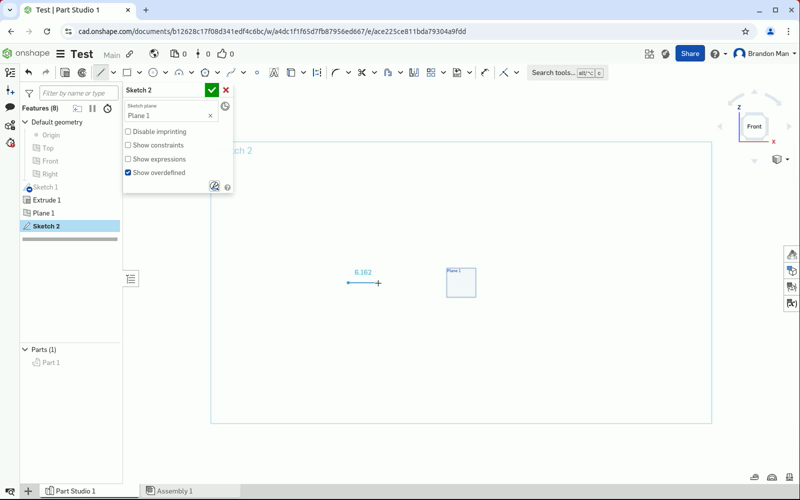
mouse_move(404, 282)
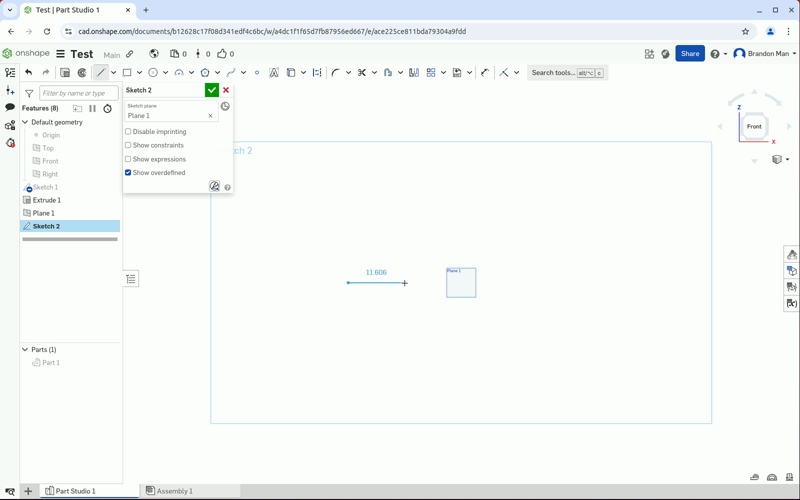
click(404, 282)
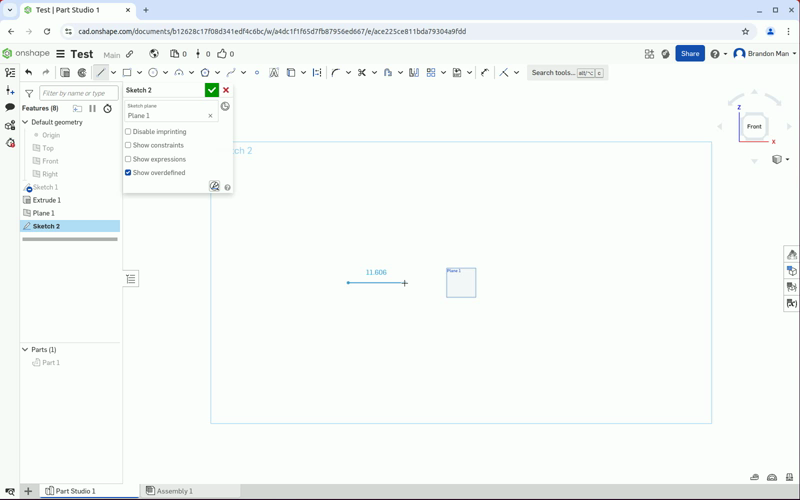
key_up(shift)
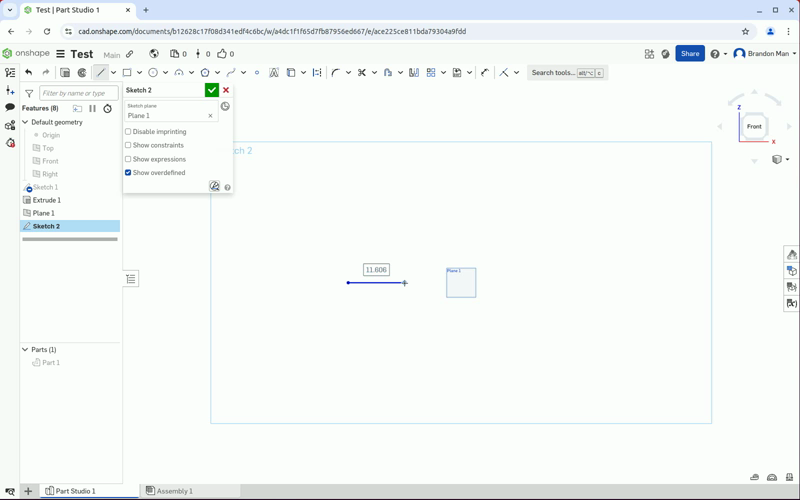
key_down(shift)
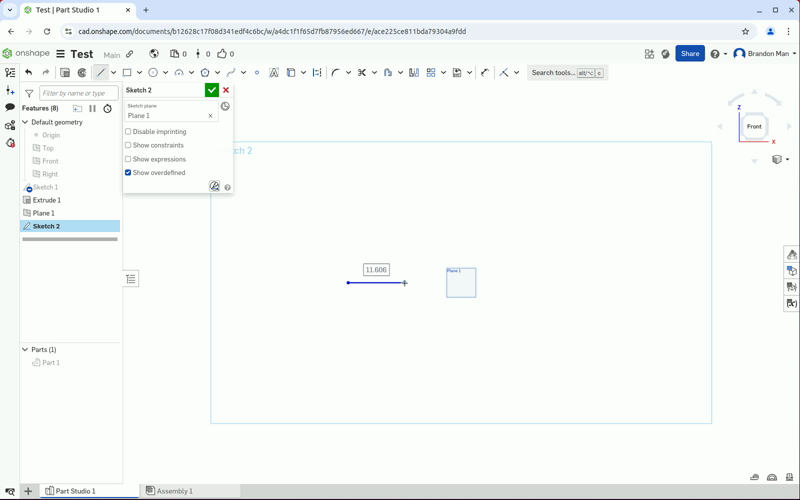
mouse_move(434, 282)
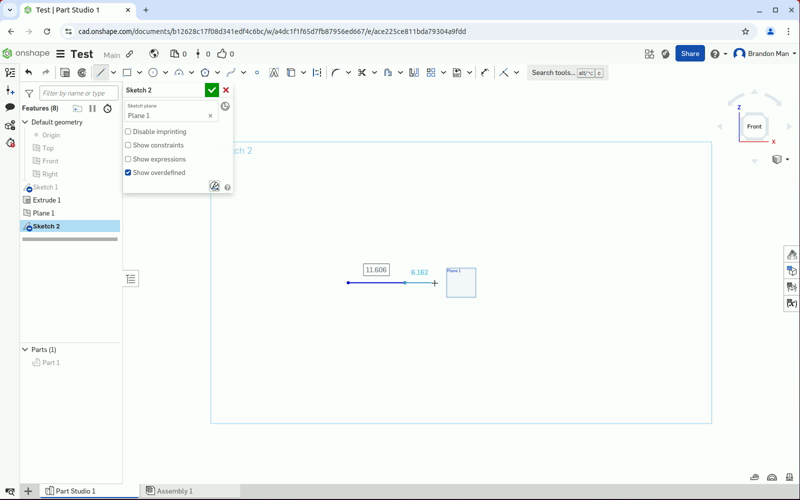
mouse_move(404, 226)
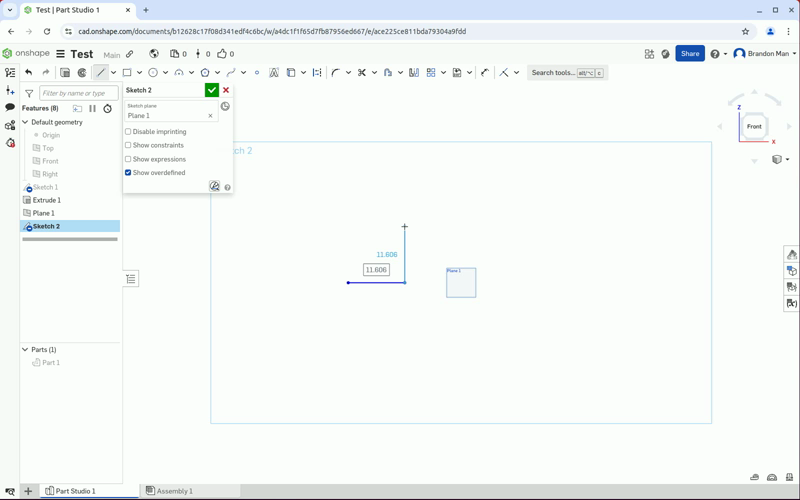
click(404, 226)
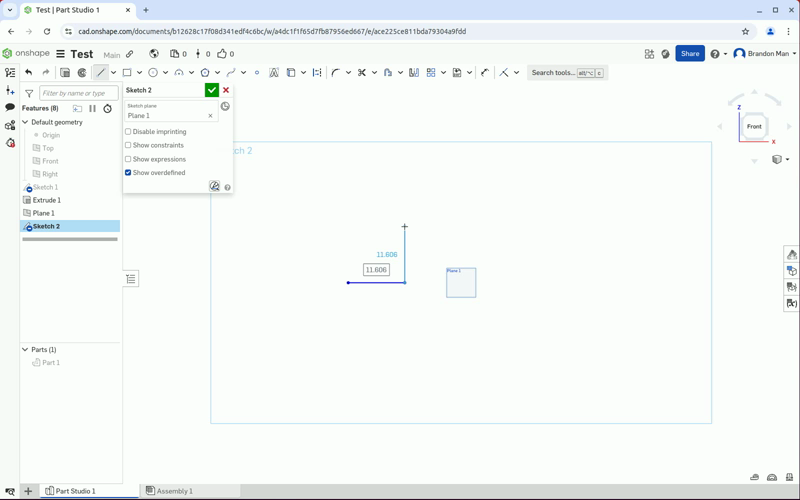
key_up(shift)
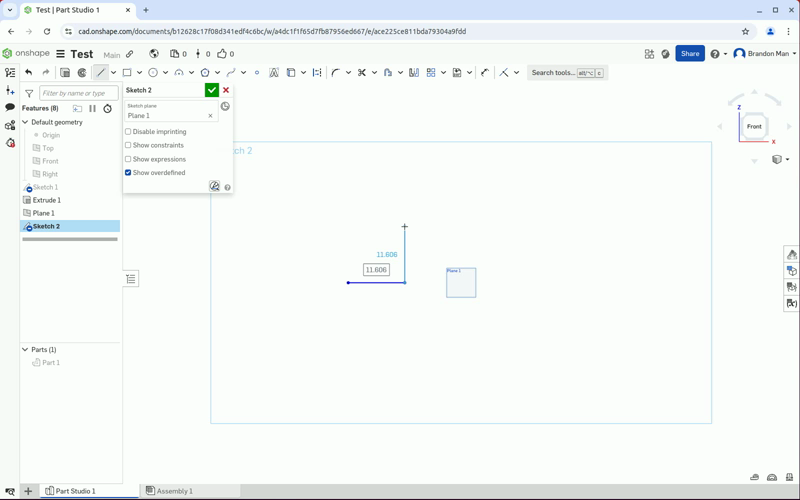
key_down(shift)
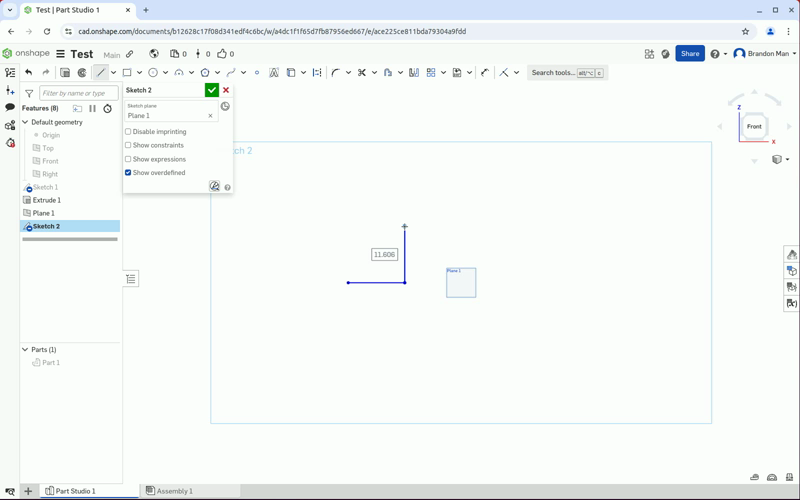
mouse_move(434, 226)
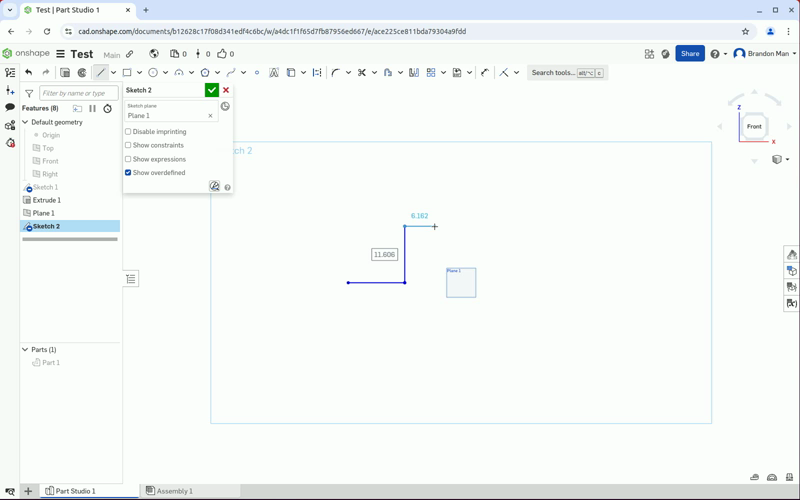
mouse_move(348, 226)
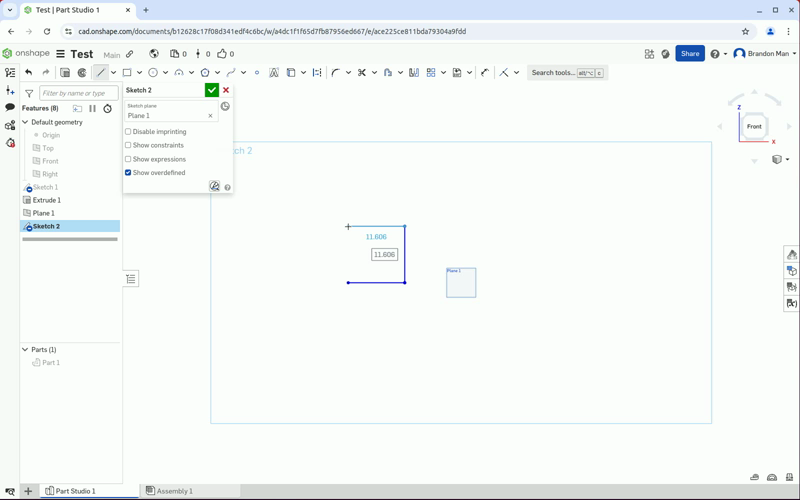
click(348, 226)
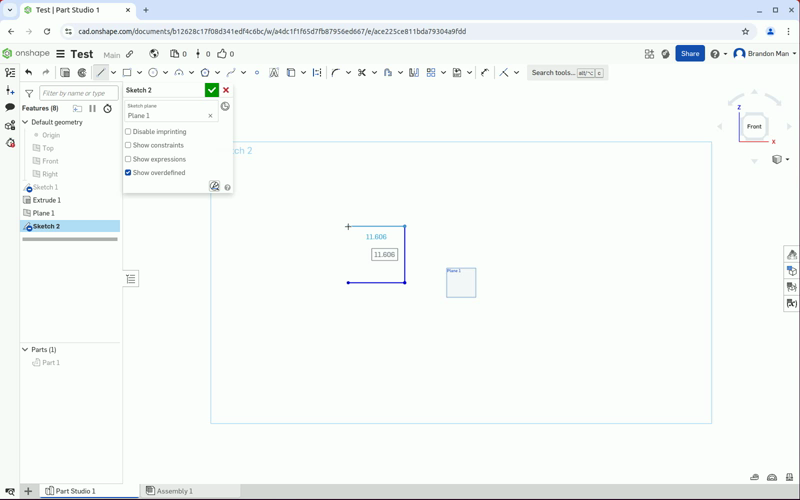
key_up(shift)
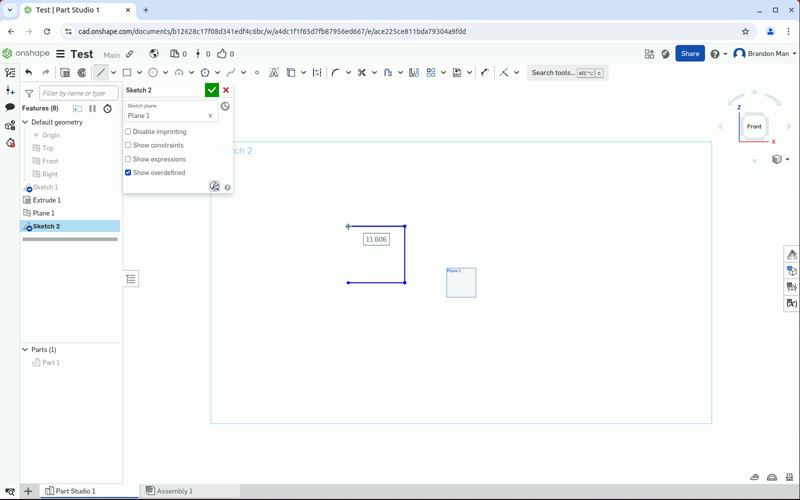
mouse_move(378, 226)
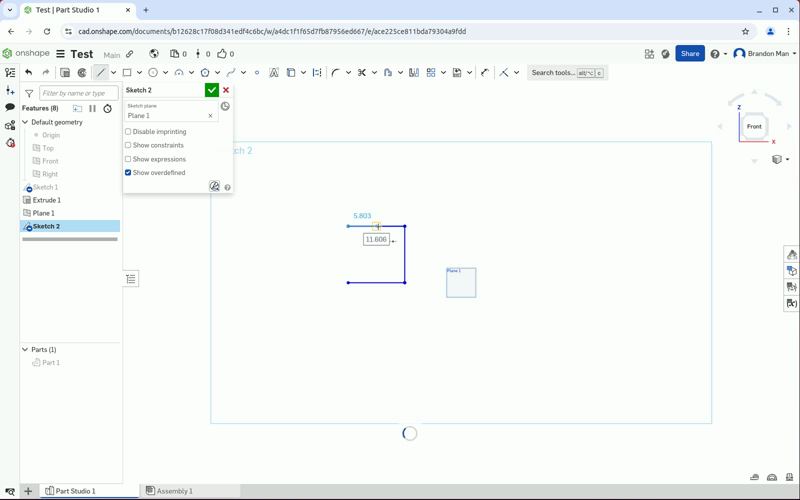
key_down(shift)
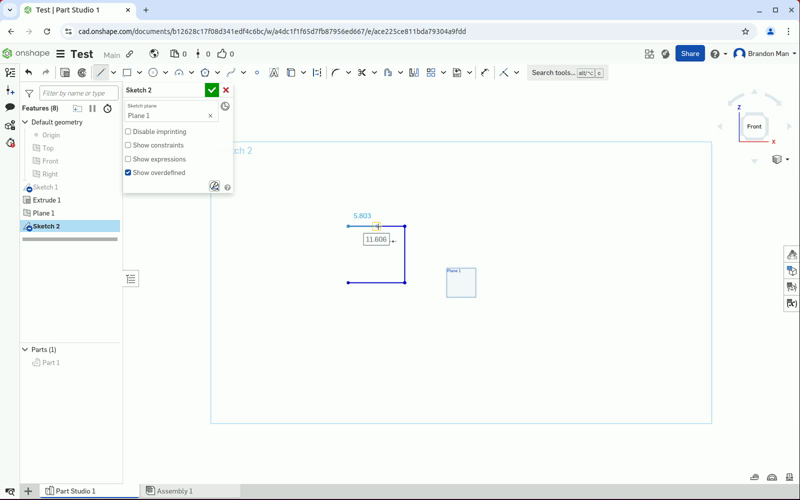
mouse_move(348, 282)
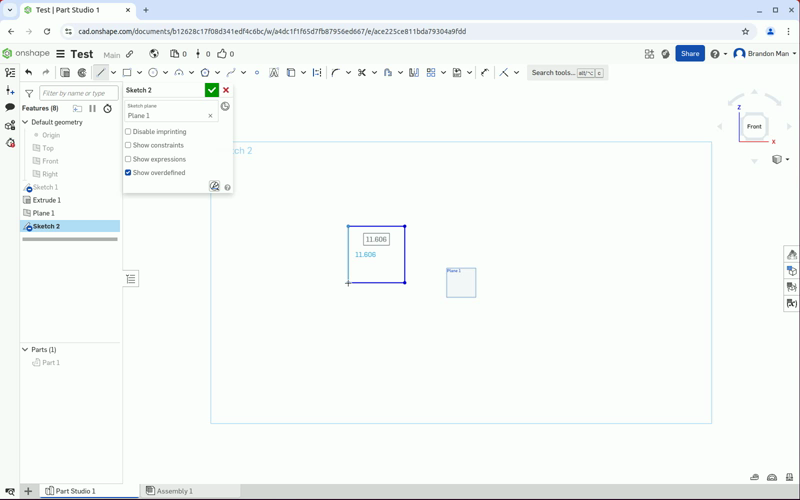
key_up(shift)
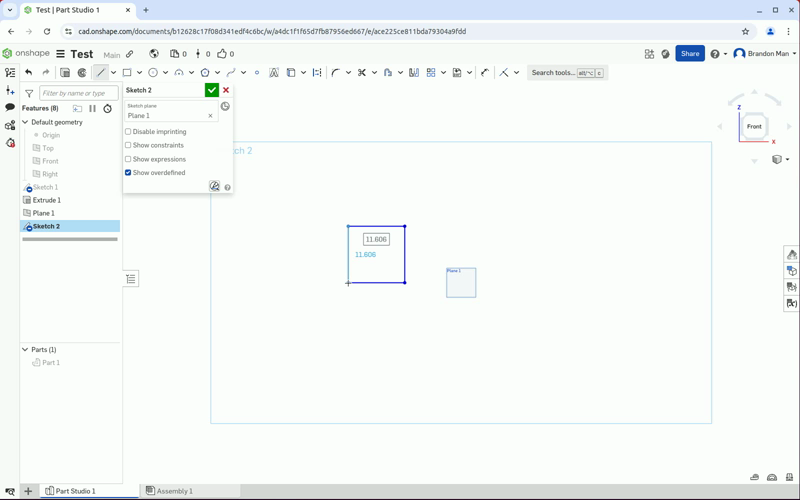
click(348, 282)
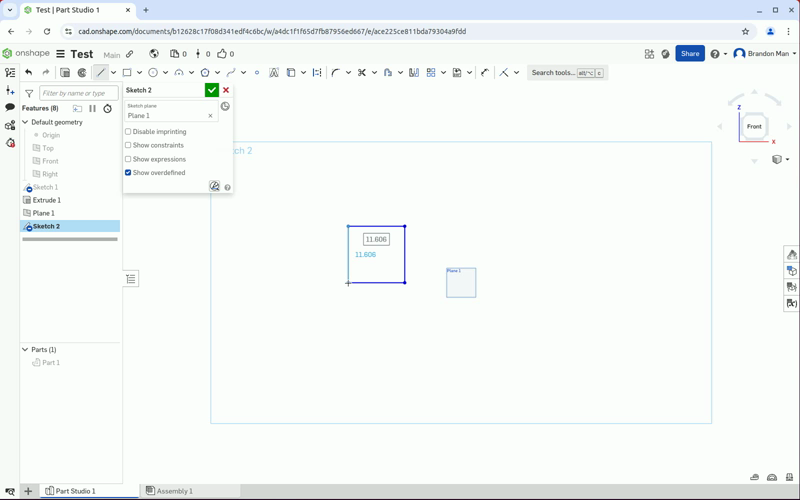
key(esc)
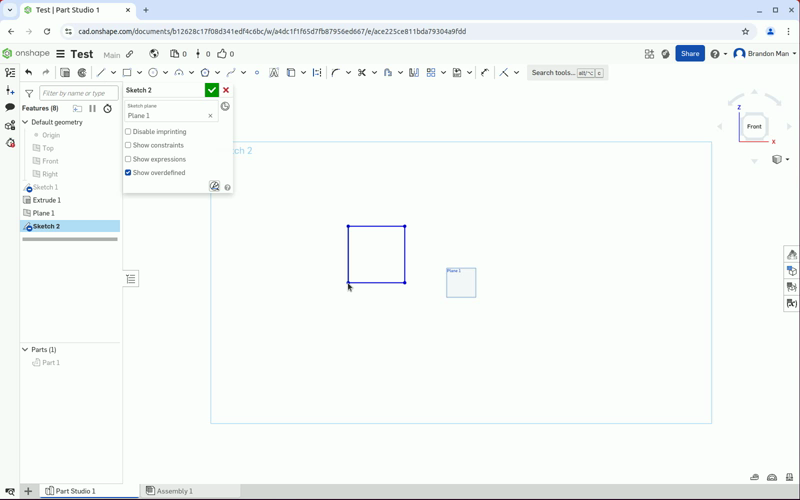
mouse_move(382, 245)
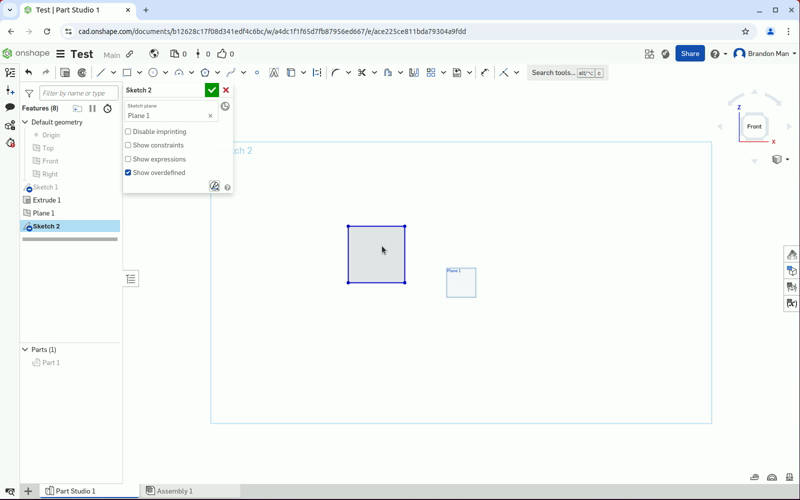
click(382, 245)
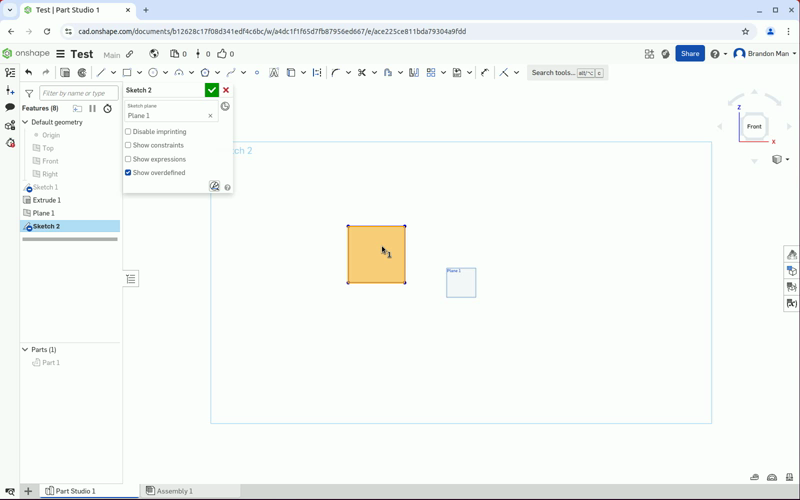
mouse_move(73, 352)
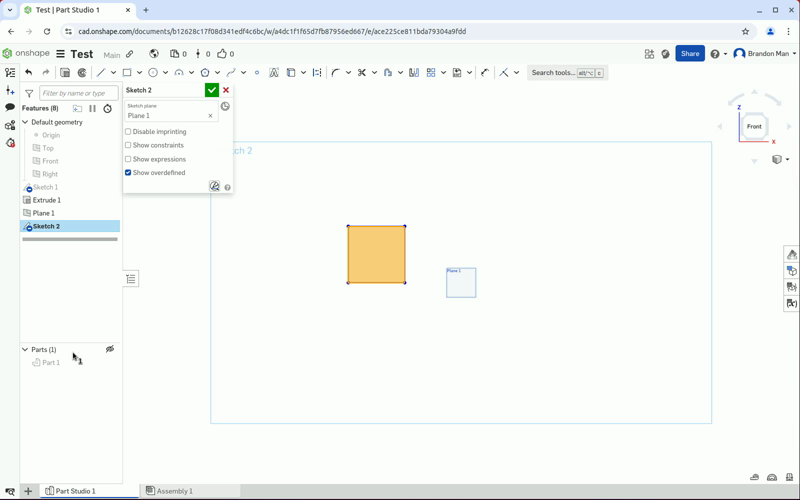
key(shift+y)
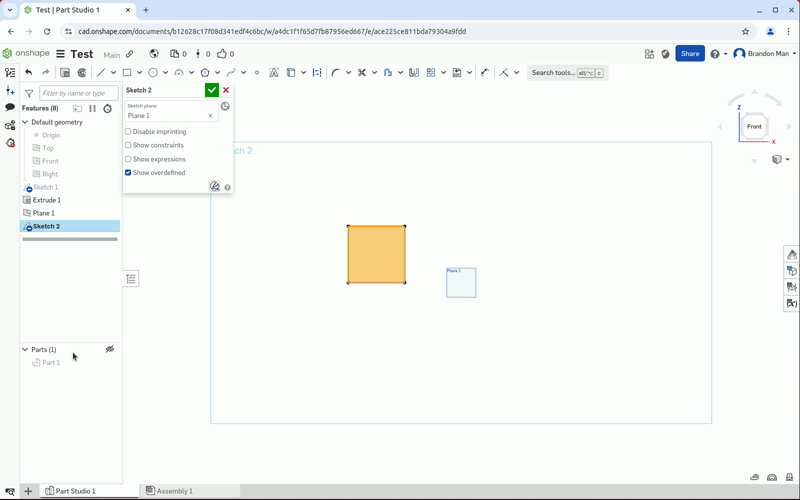
key(shift+e)
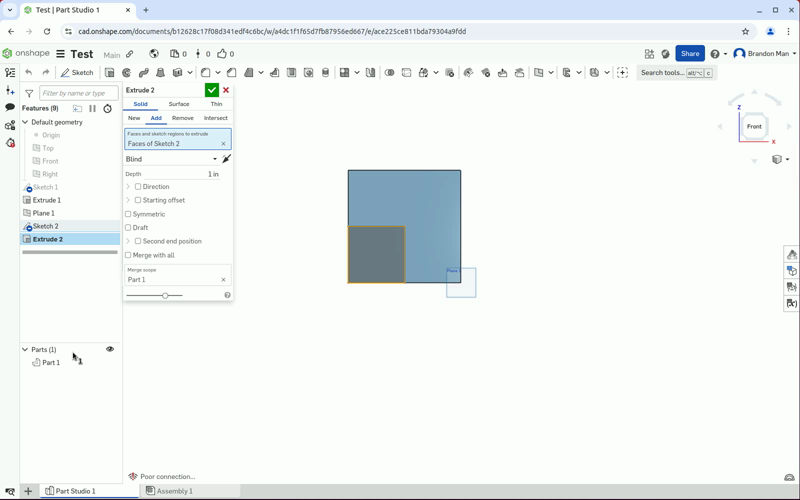
mouse_move(143, 106)
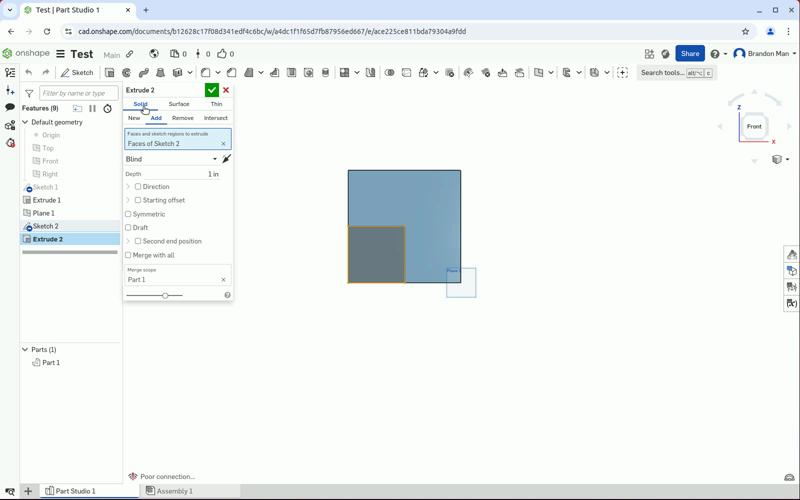
click(143, 106)
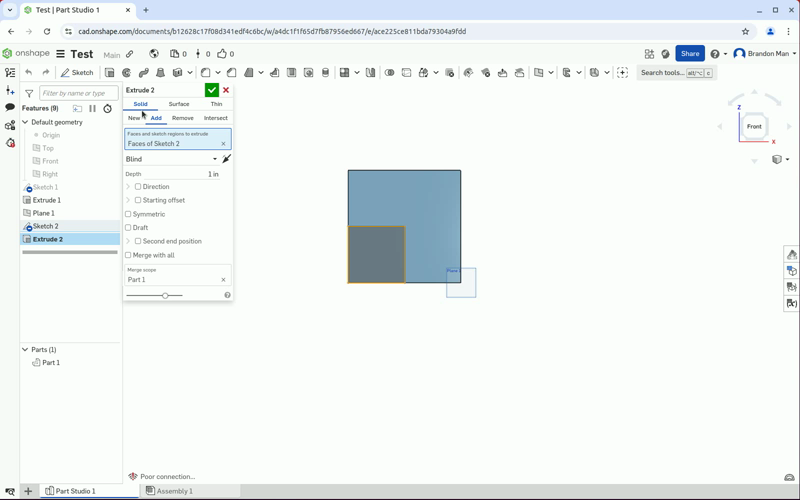
mouse_move(137, 120)
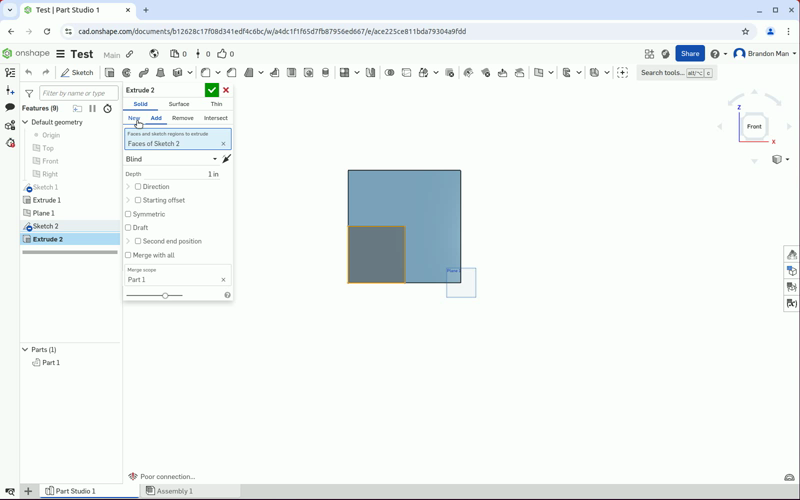
click(137, 120)
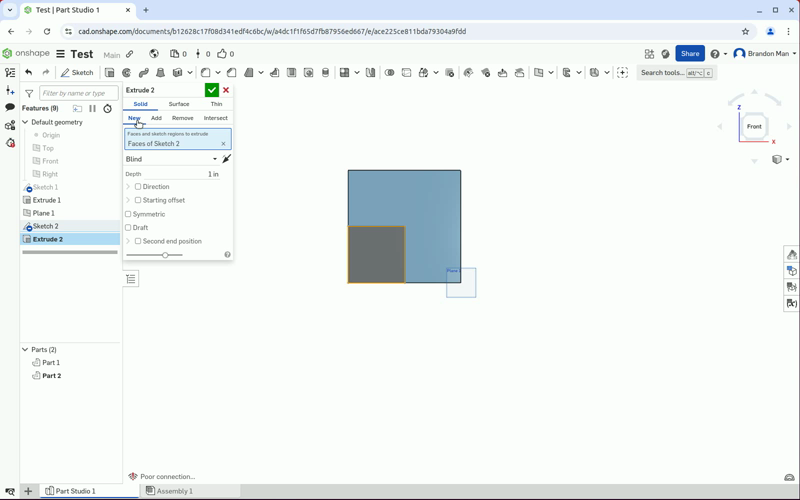
key(tab, 4)
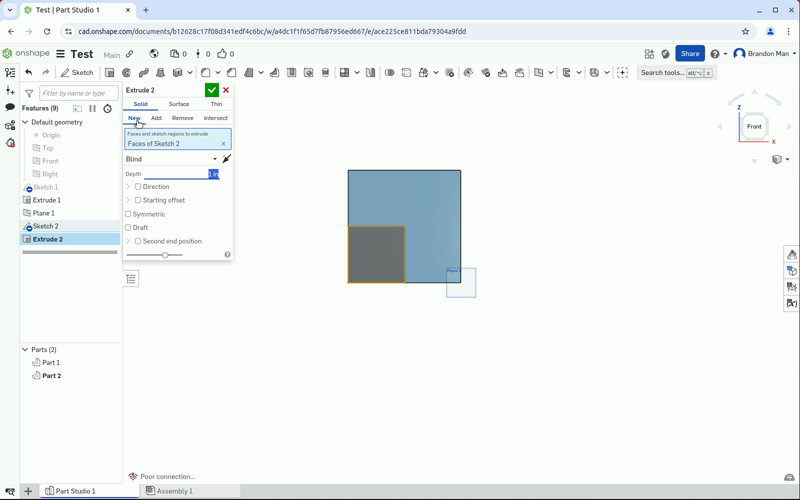
text(11.554)
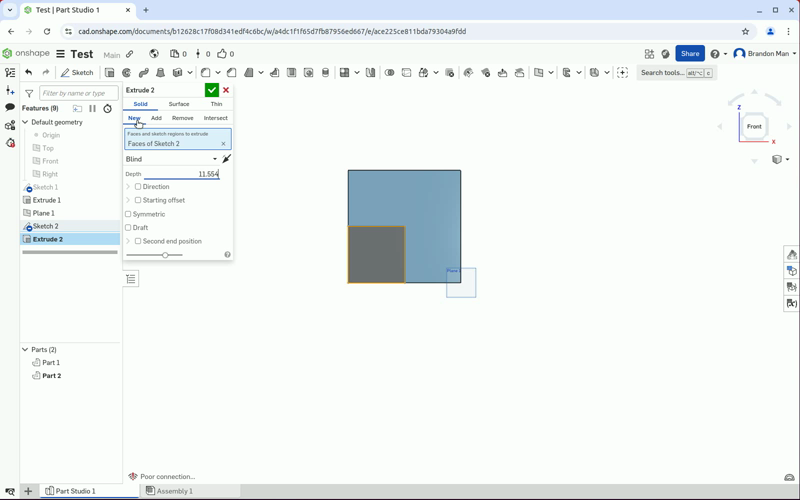
key(enter)
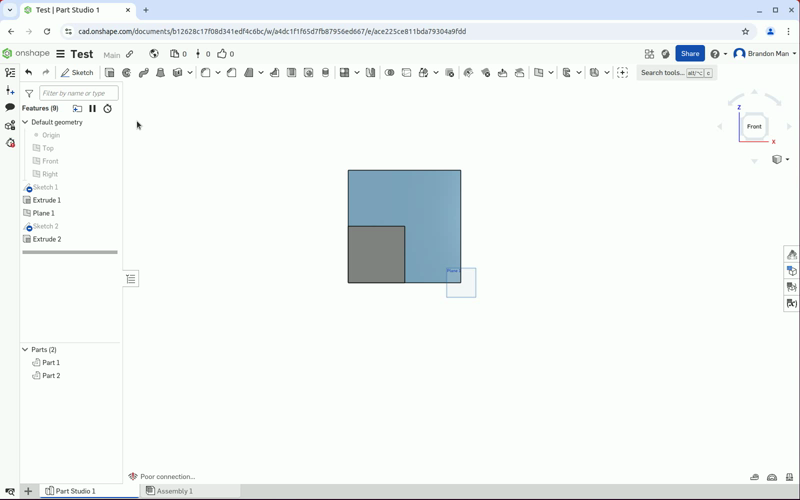
key(shift+h)
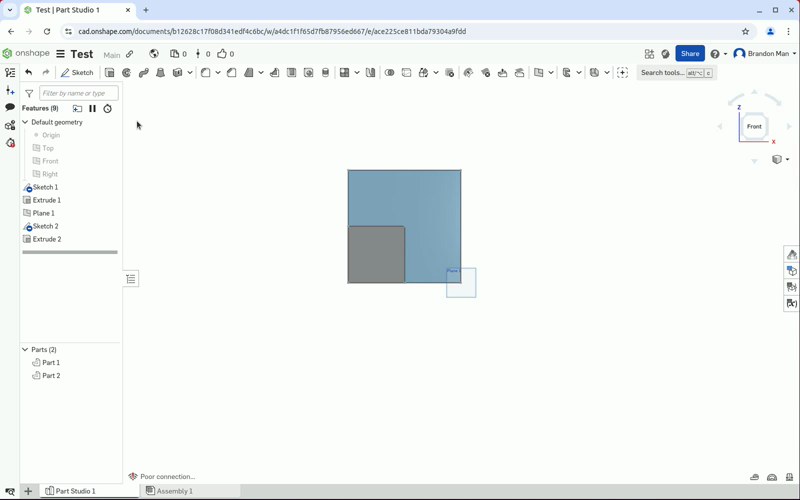
key(shift+h)
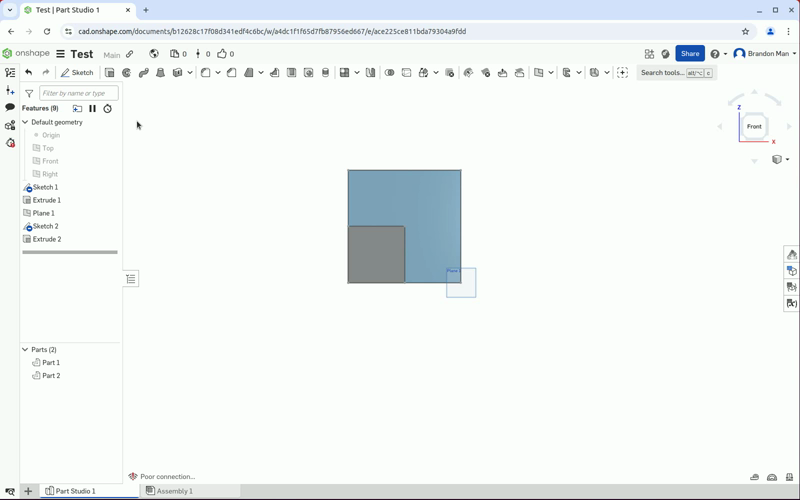
key(shift+7)
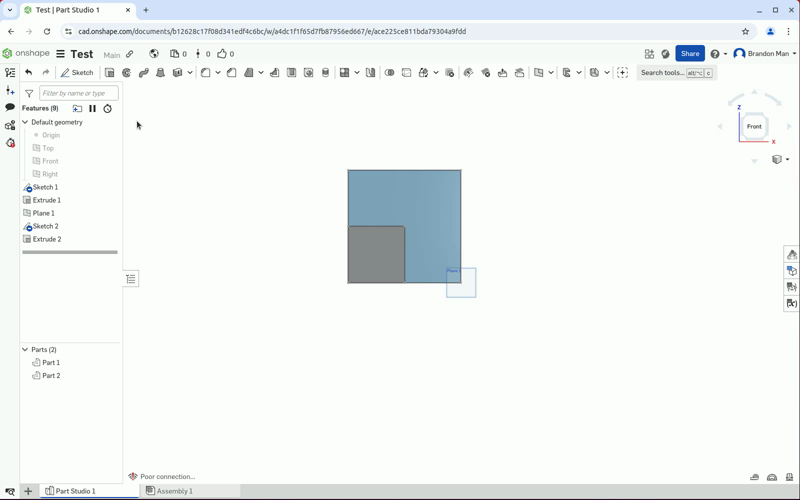
key(left, 2)
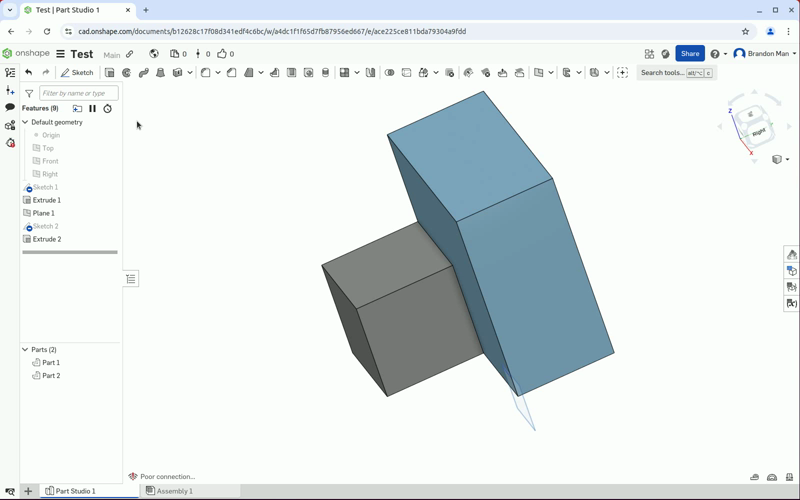
key(down, 2)
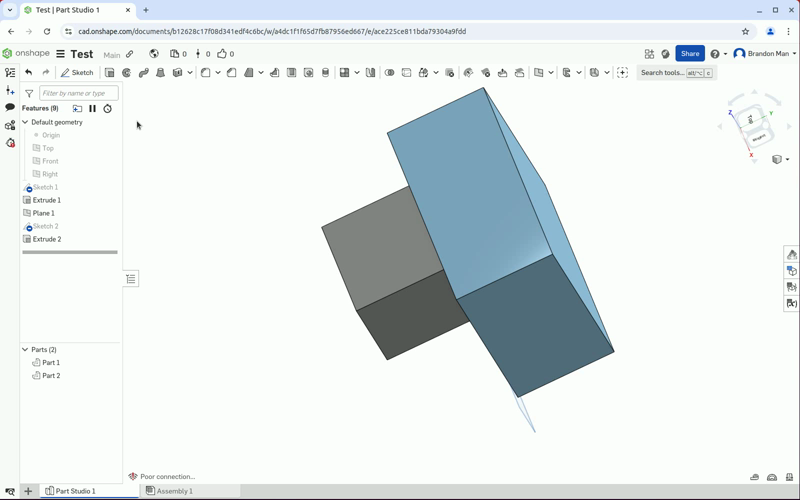
key(up, 2)
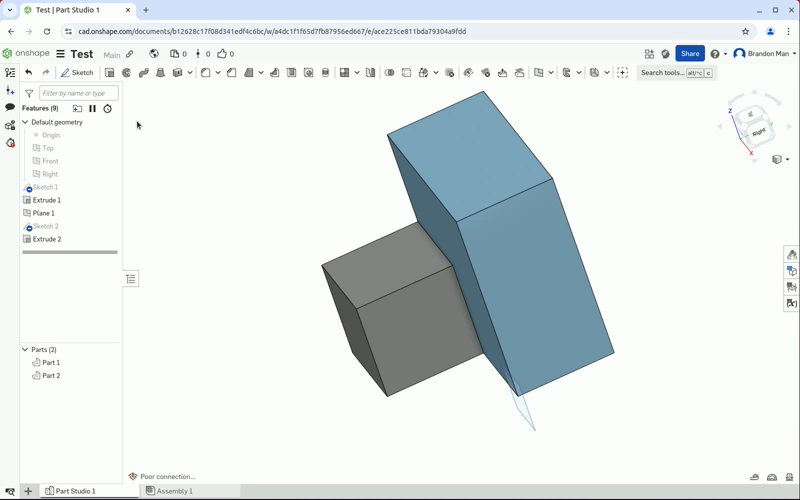
key(right, 2)
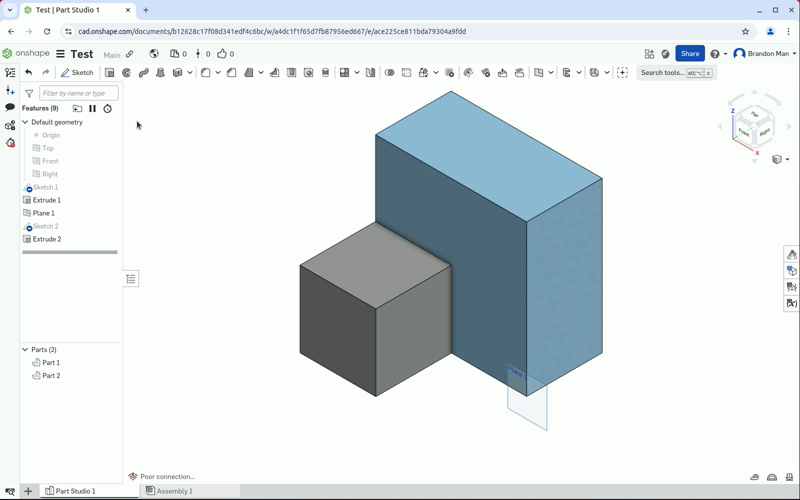
mouse_move(73, 189)
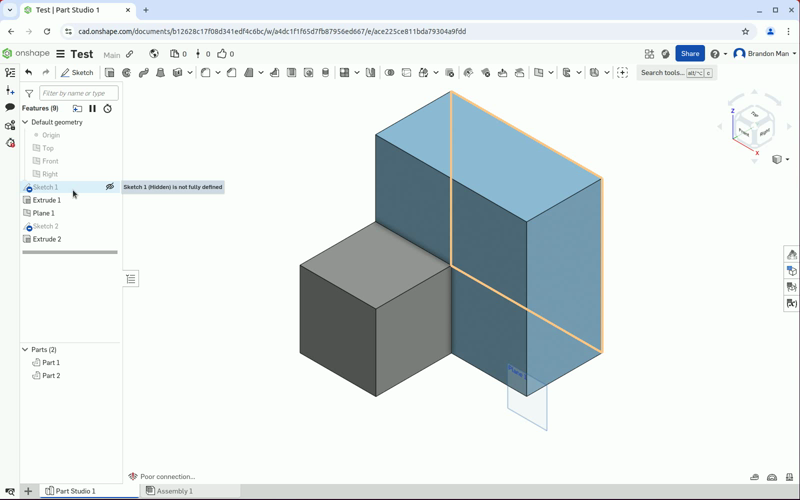
click(73, 189)